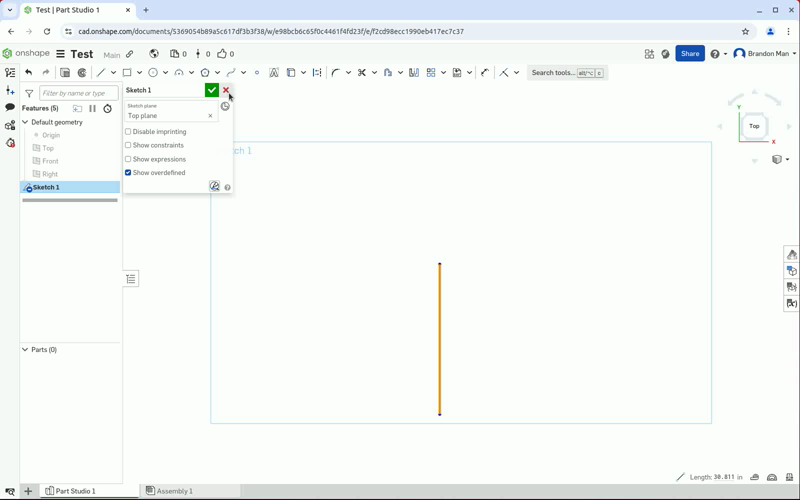
key(shift+h)
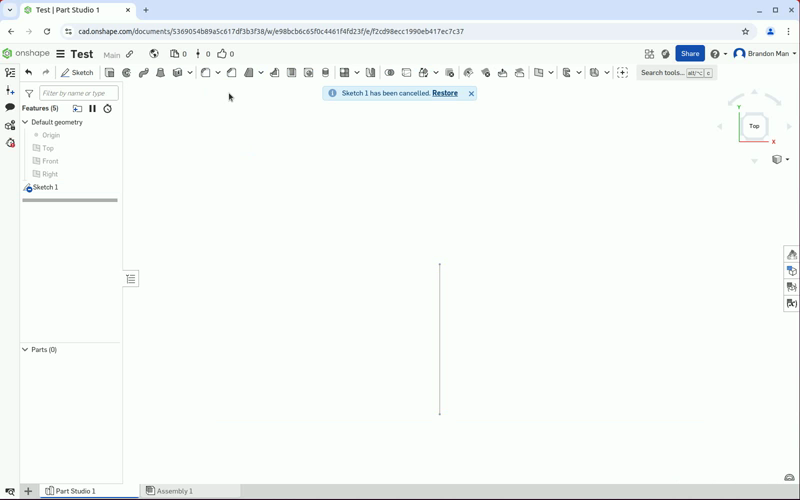
key(shift+s)
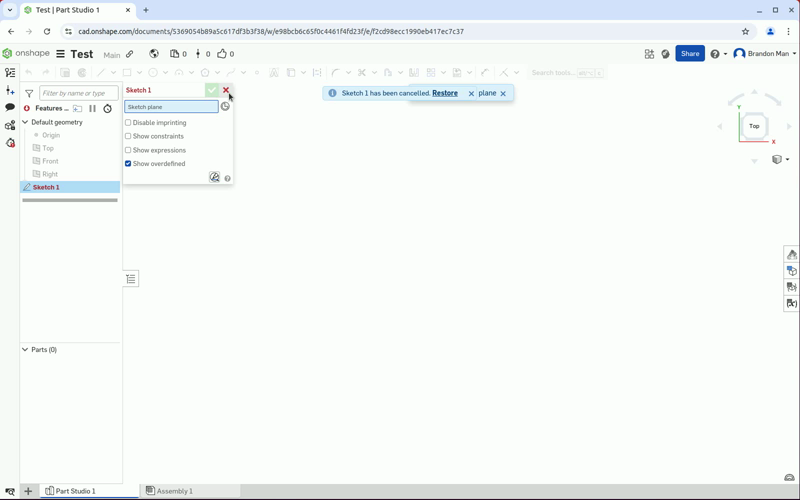
mouse_move(73, 150)
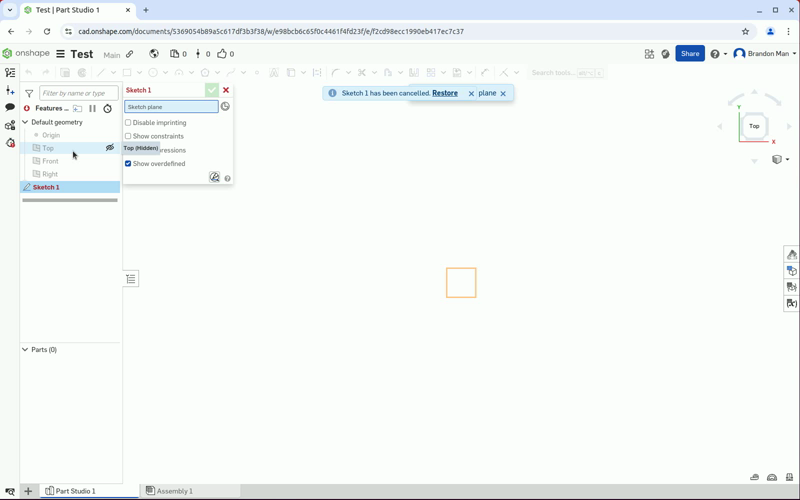
click(73, 150)
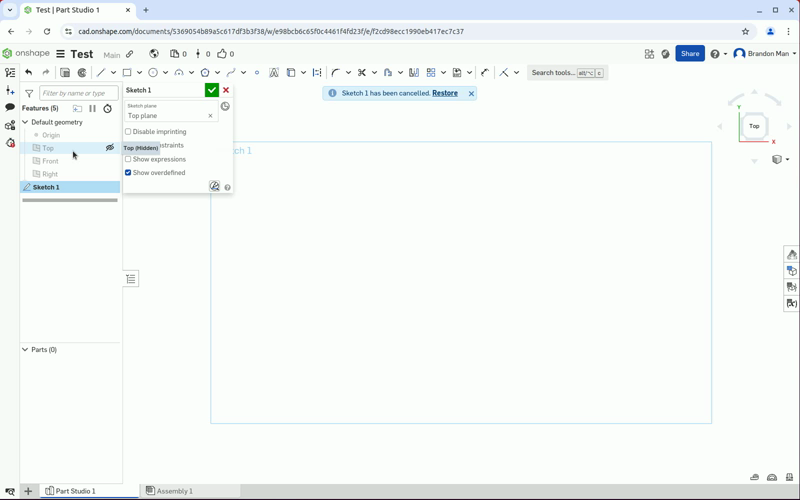
mouse_move(73, 352)
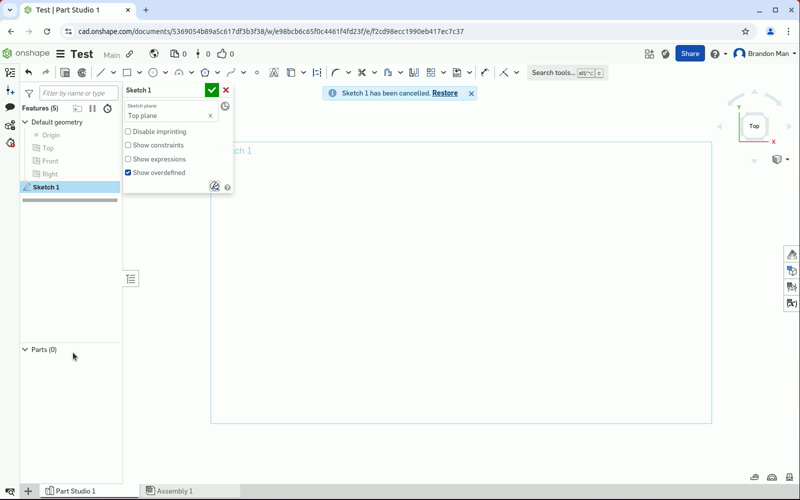
key(y)
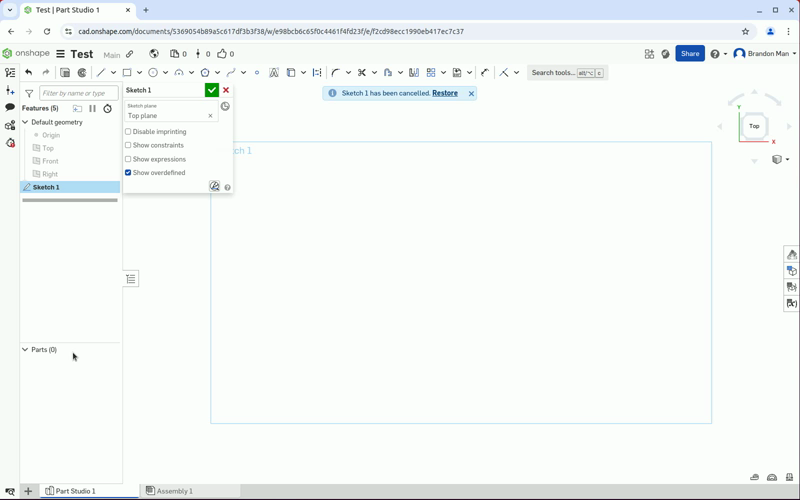
key(l)
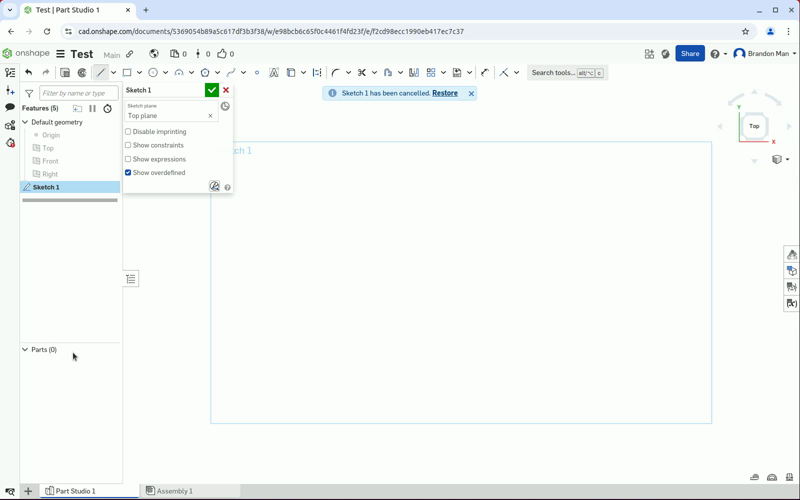
key_down(shift)
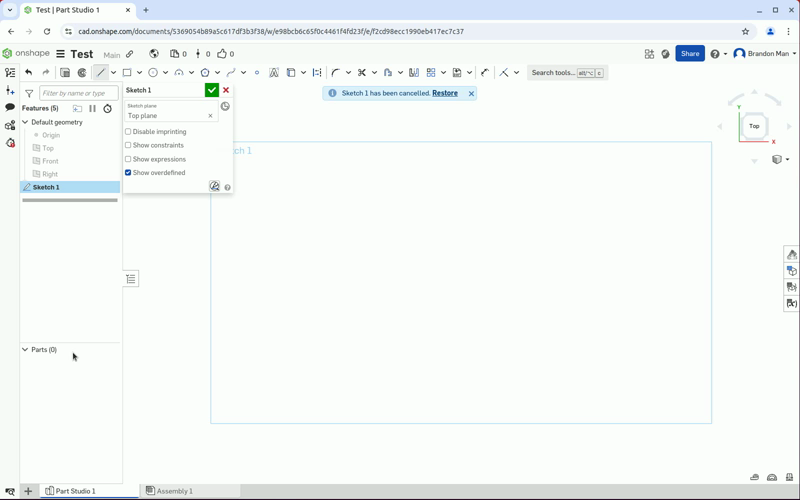
mouse_move(406, 319)
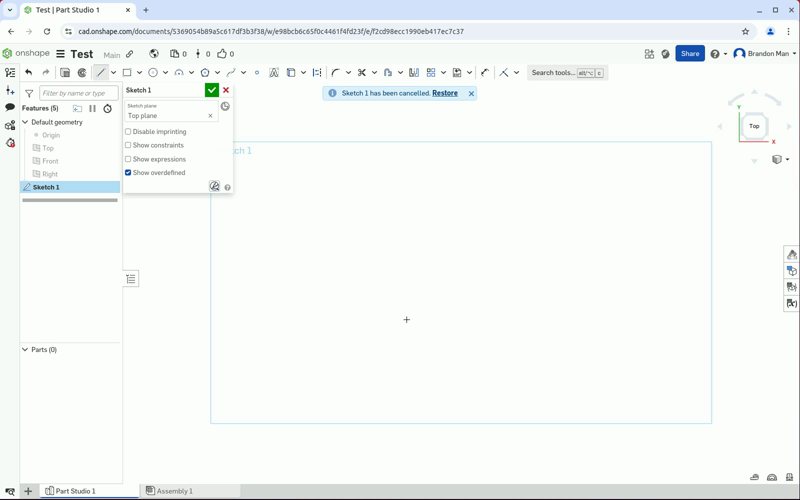
click(406, 319)
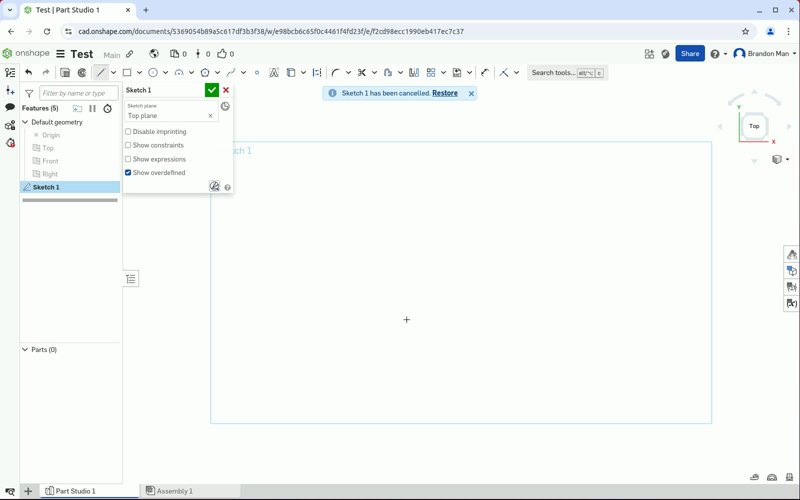
key_up(shift)
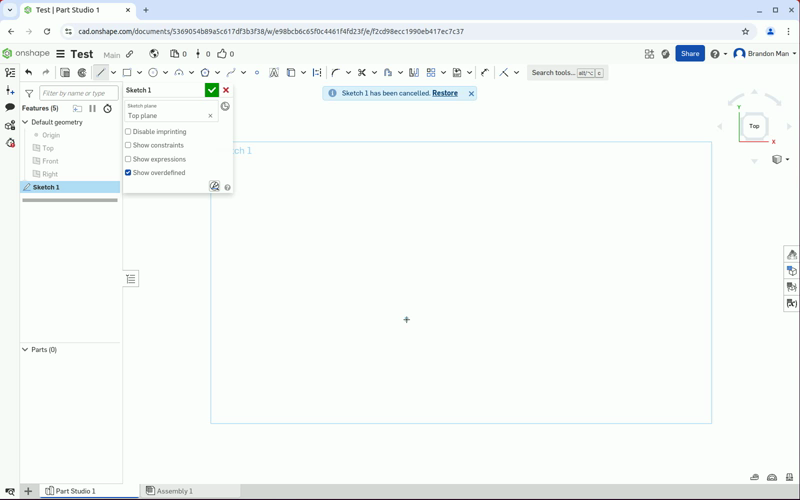
key_down(shift)
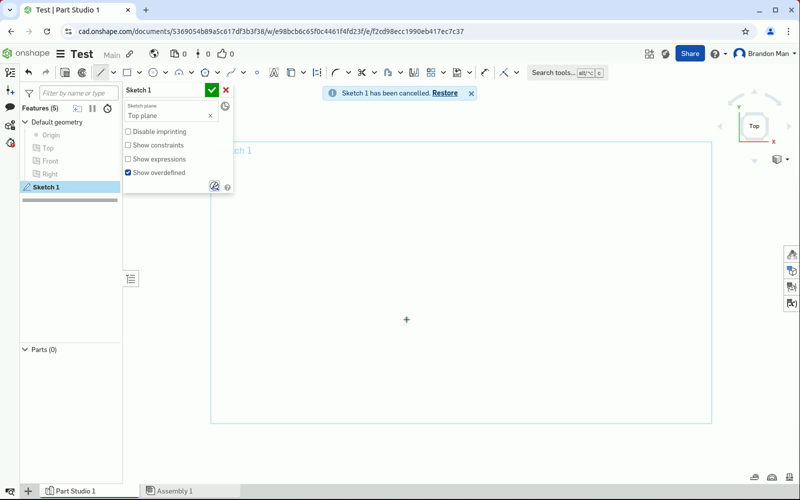
mouse_move(514, 319)
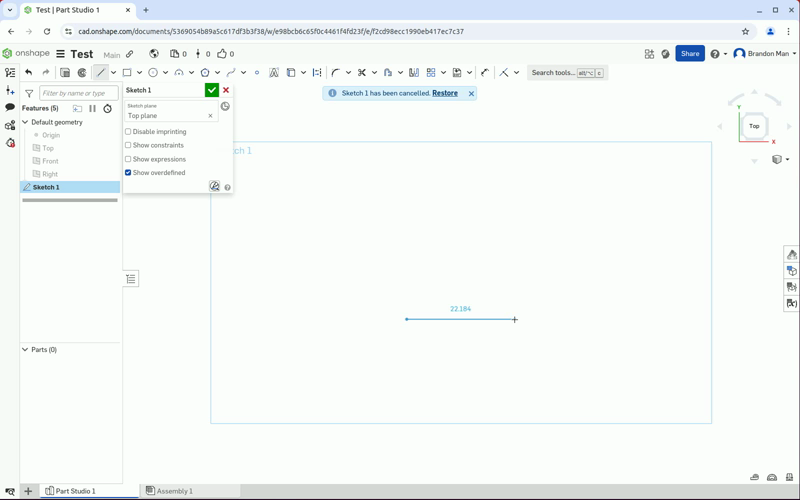
click(514, 319)
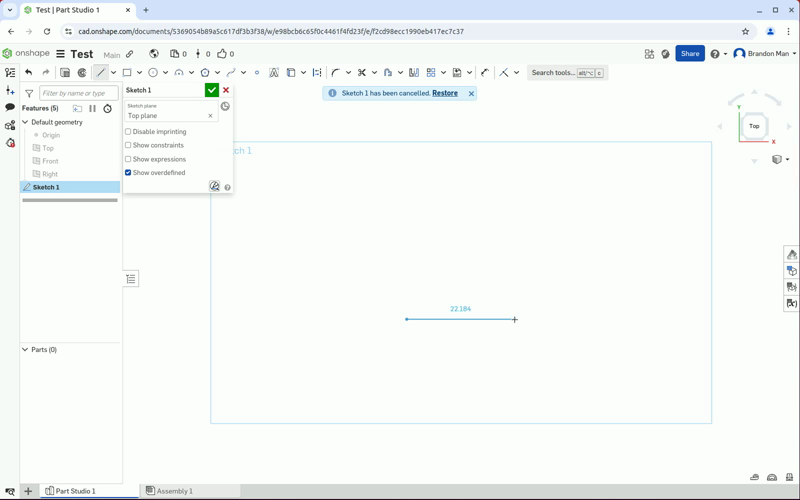
key_up(shift)
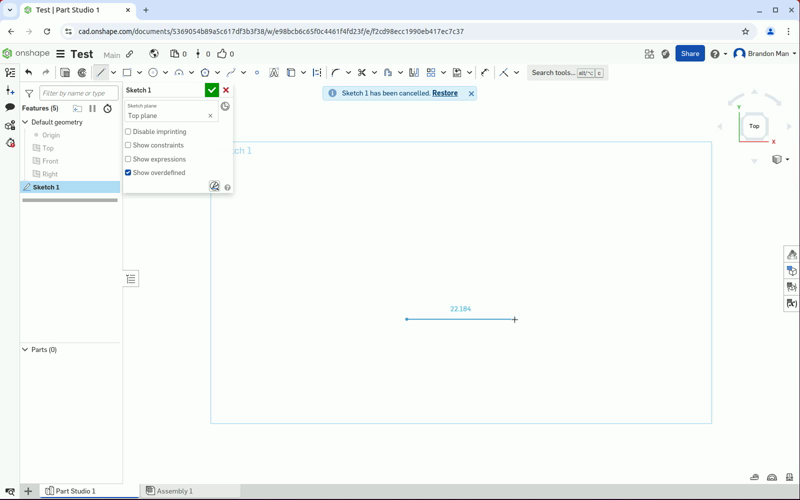
key_down(shift)
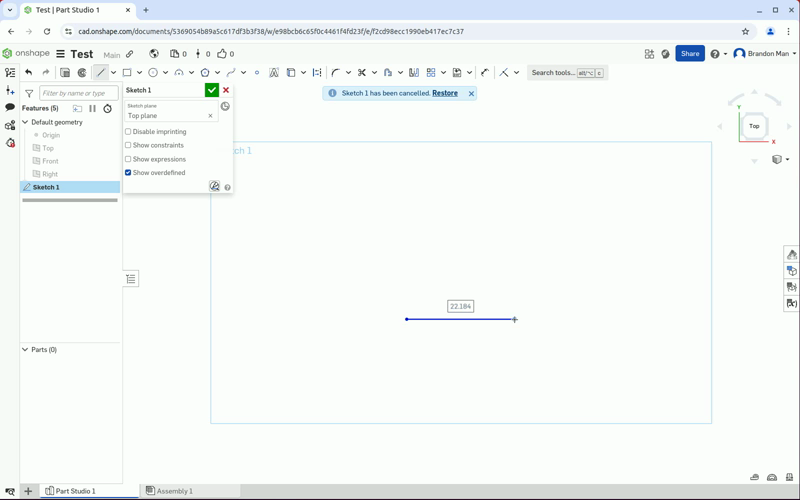
mouse_move(514, 247)
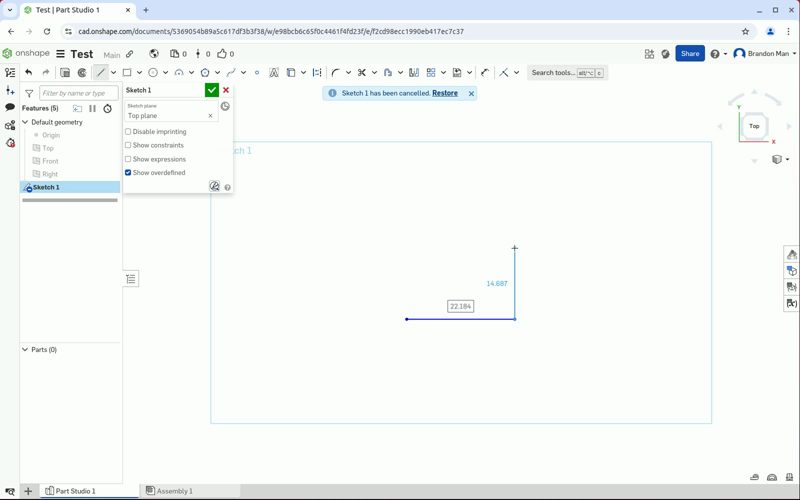
click(514, 247)
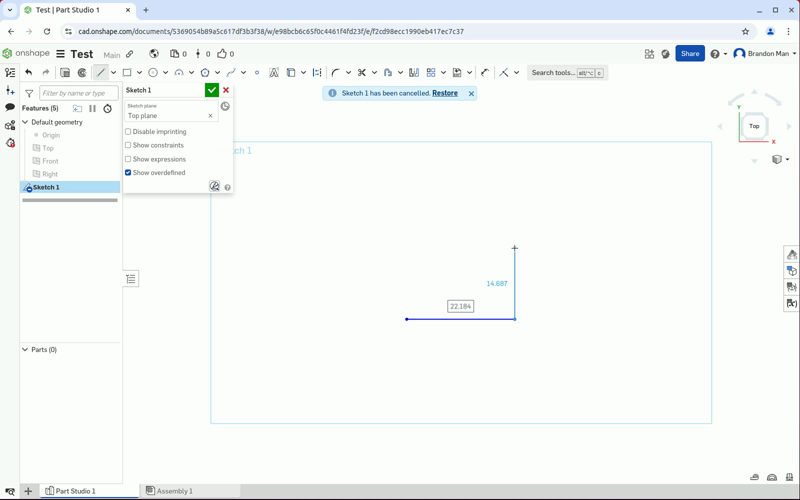
key_up(shift)
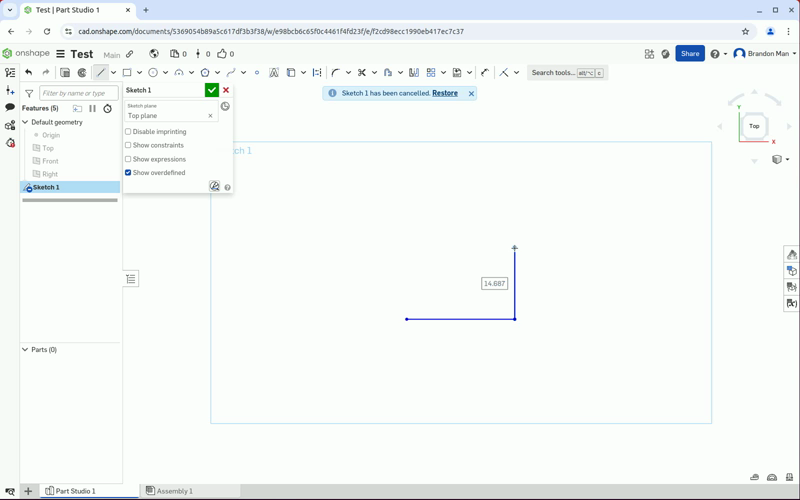
key_down(shift)
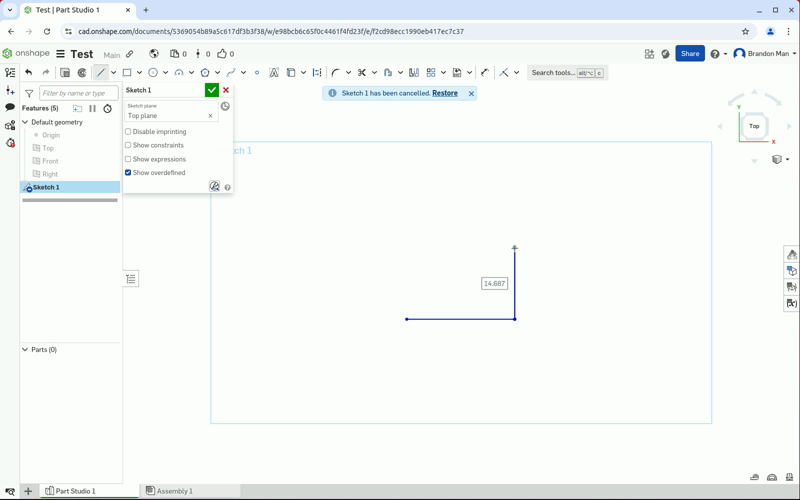
mouse_move(406, 247)
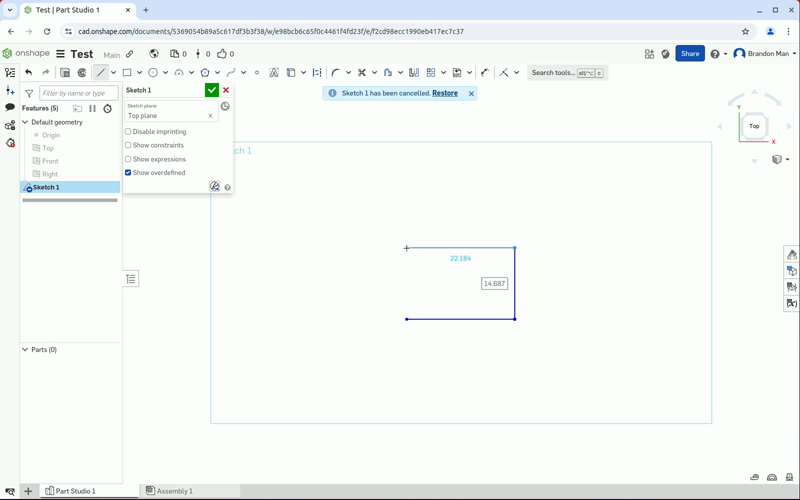
click(406, 247)
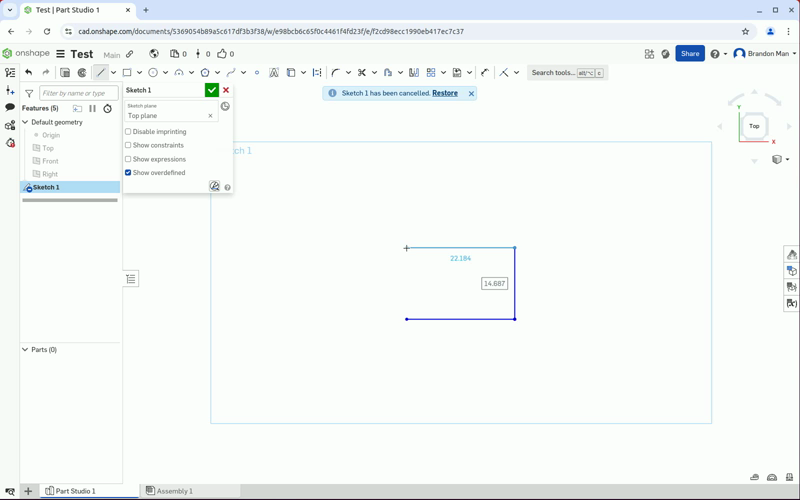
key_up(shift)
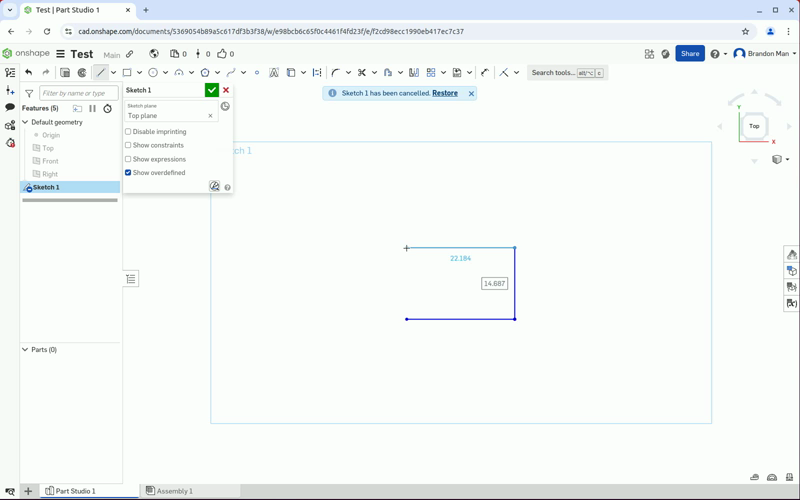
key_down(shift)
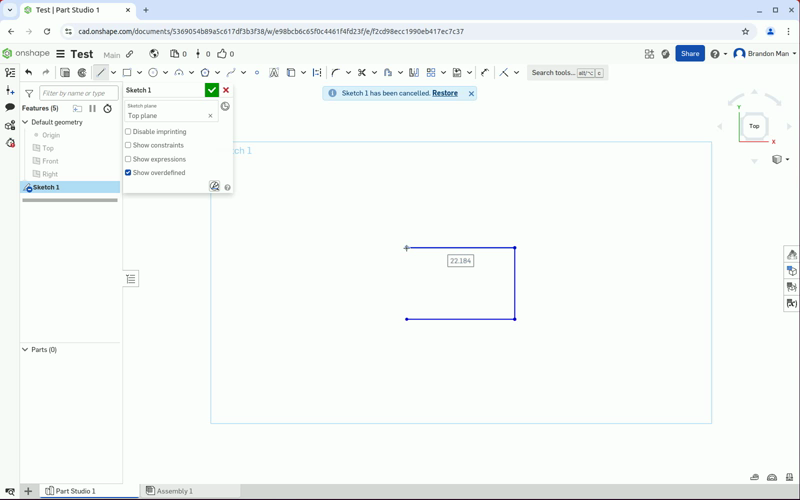
mouse_move(406, 319)
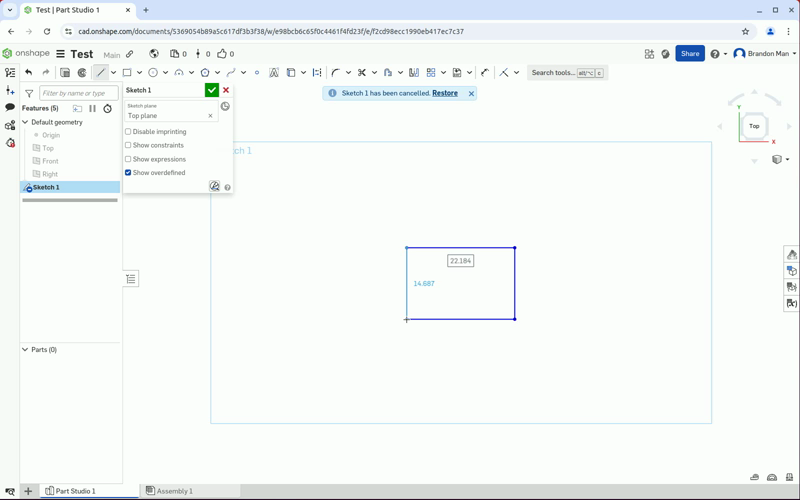
key_up(shift)
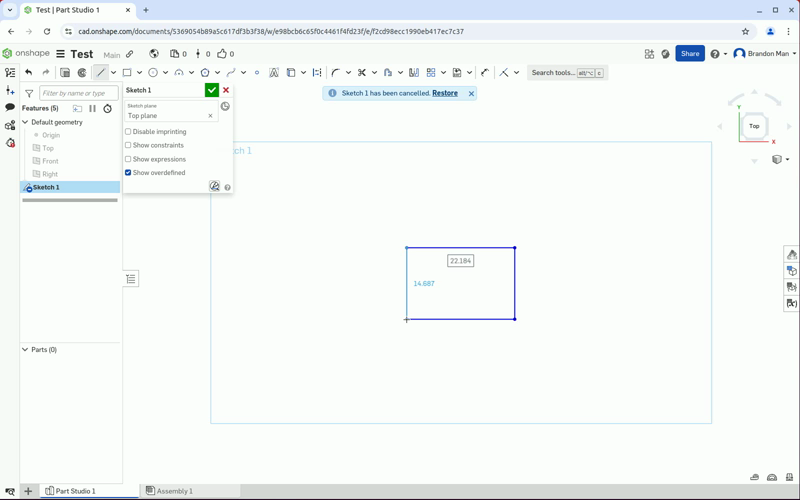
click(406, 319)
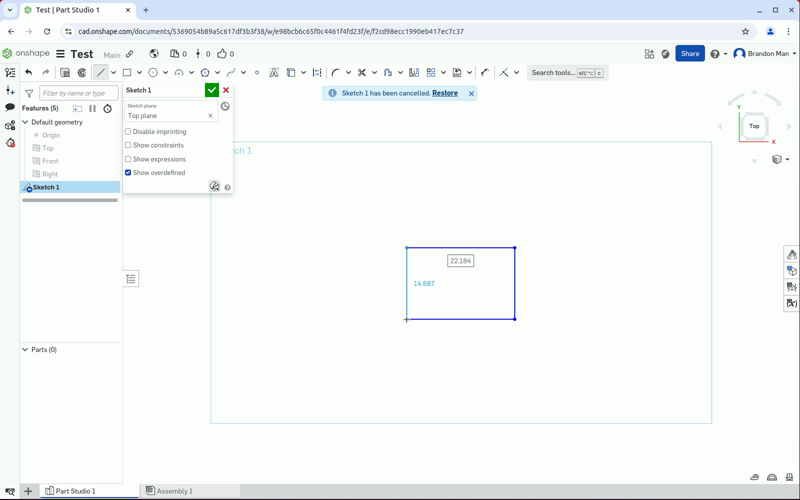
key(esc)
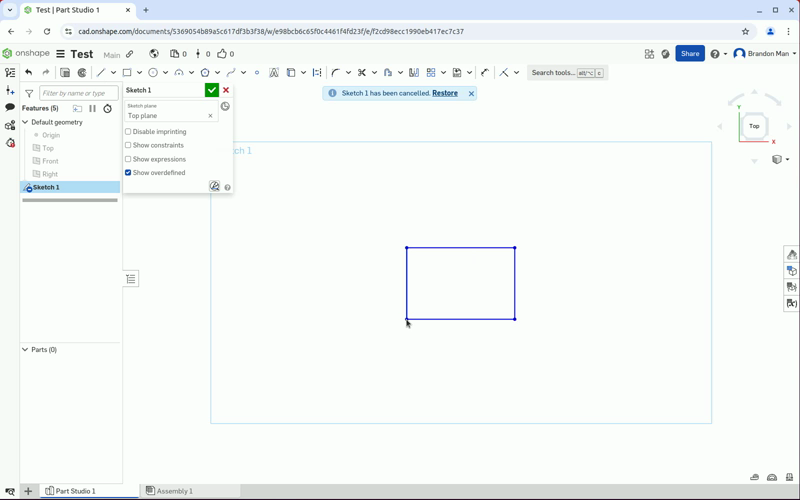
mouse_move(449, 283)
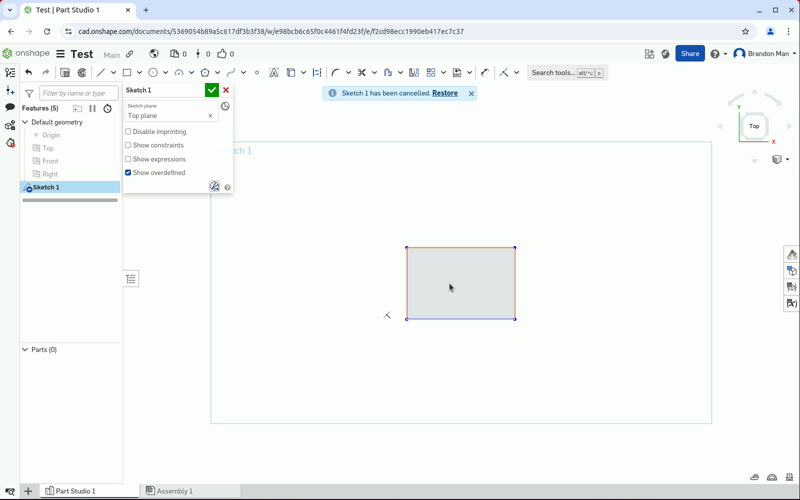
click(449, 283)
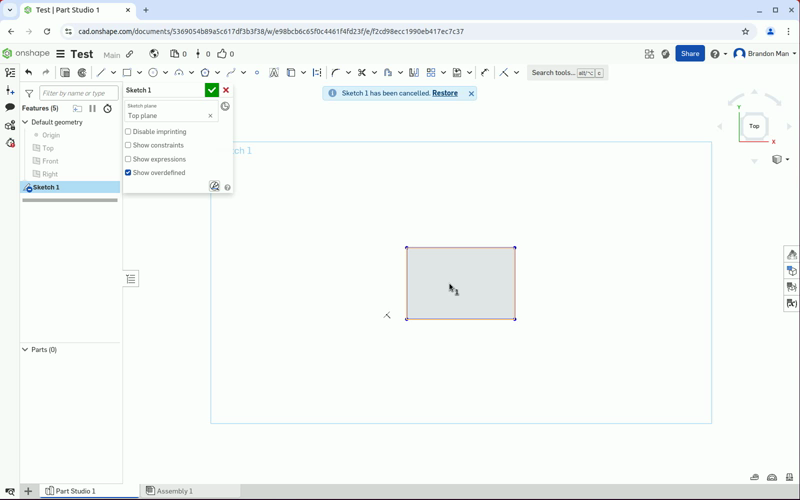
mouse_move(73, 352)
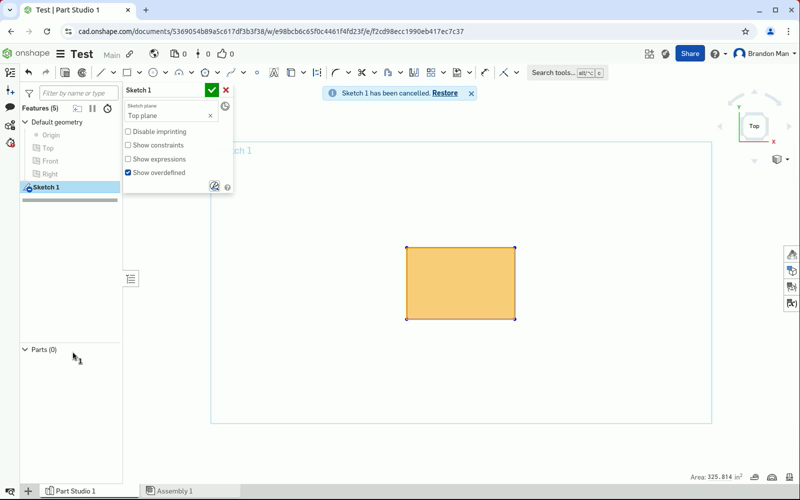
key(shift+y)
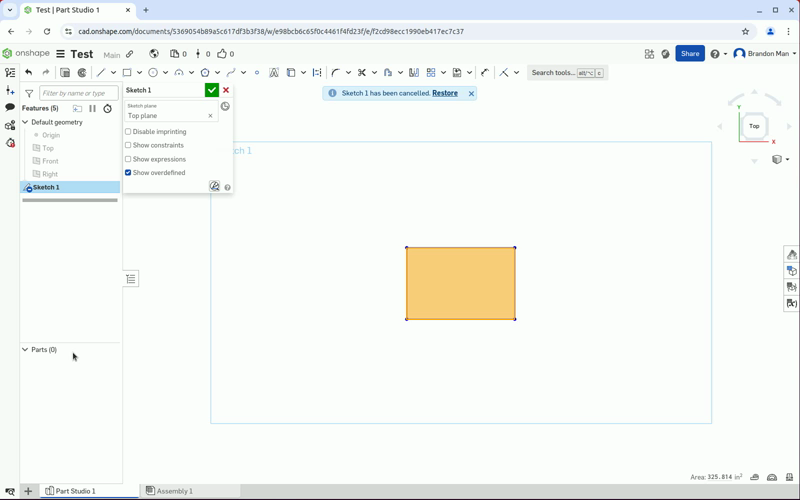
key(shift+e)
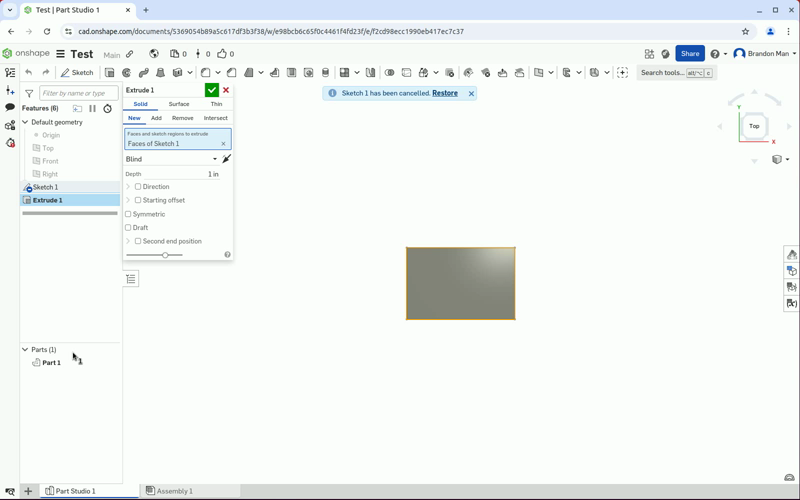
mouse_move(143, 106)
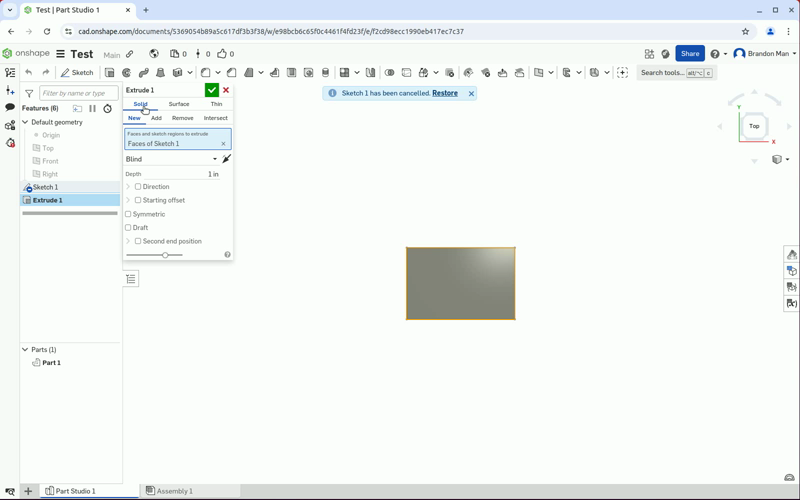
click(143, 106)
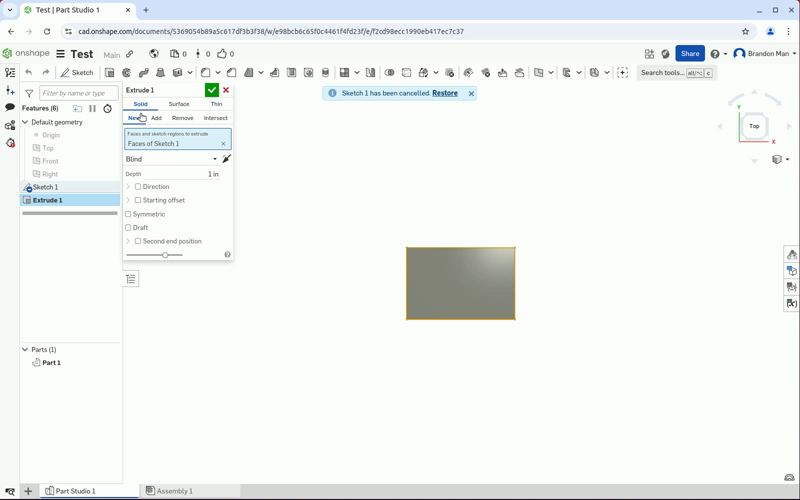
mouse_move(137, 120)
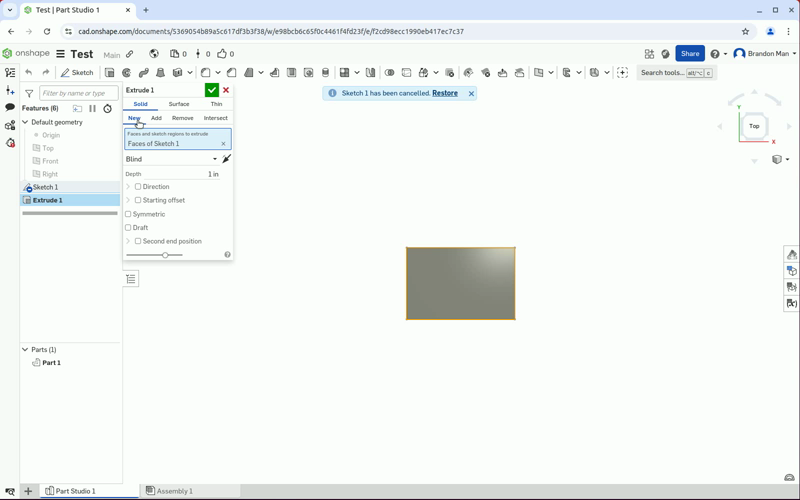
click(137, 120)
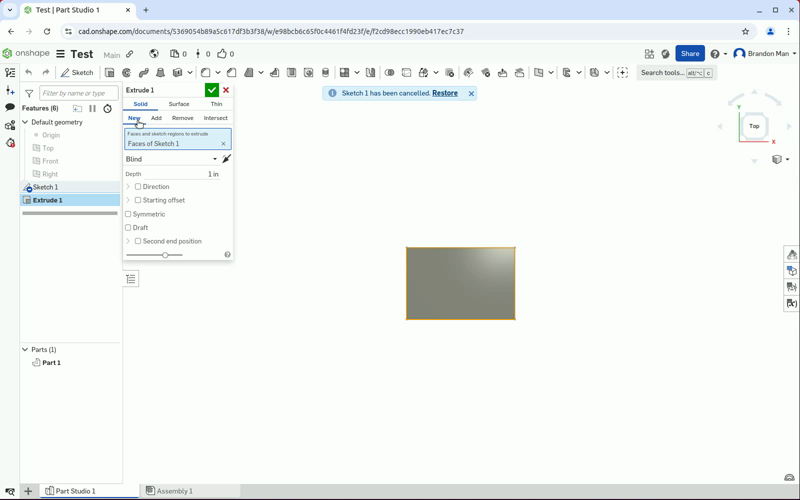
key(tab, 4)
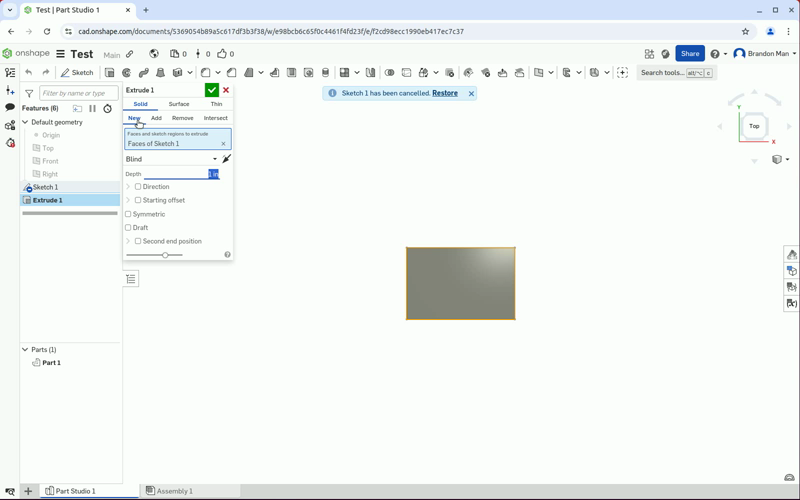
text(4.574)
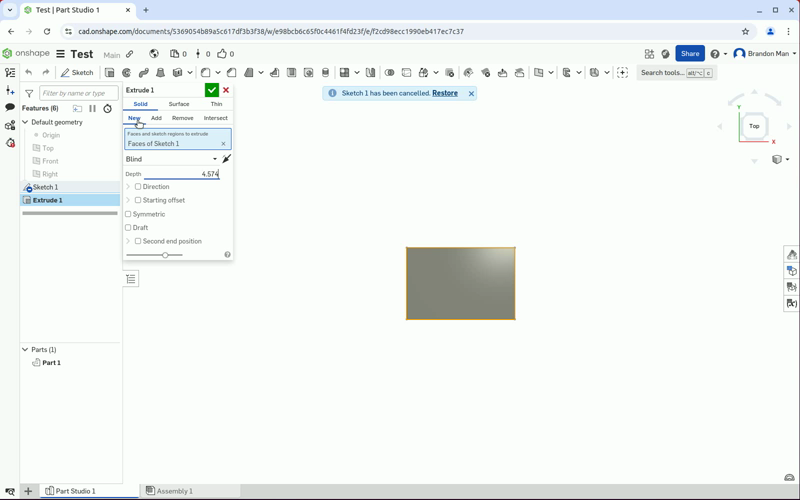
key(enter)
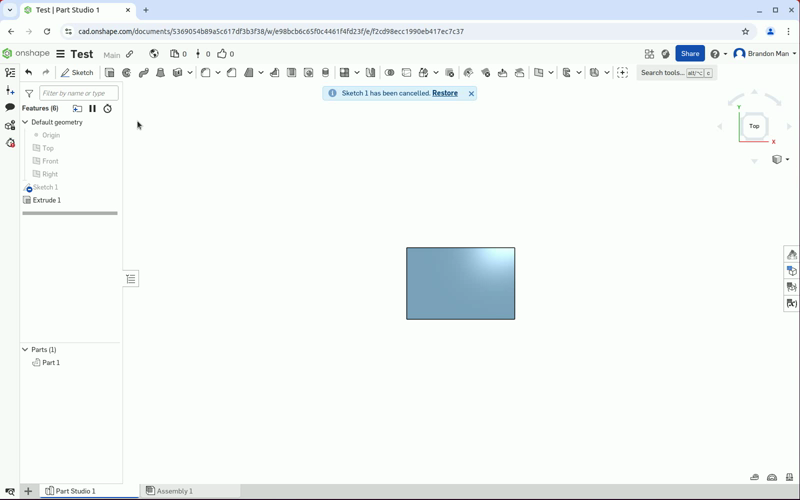
key(shift+h)
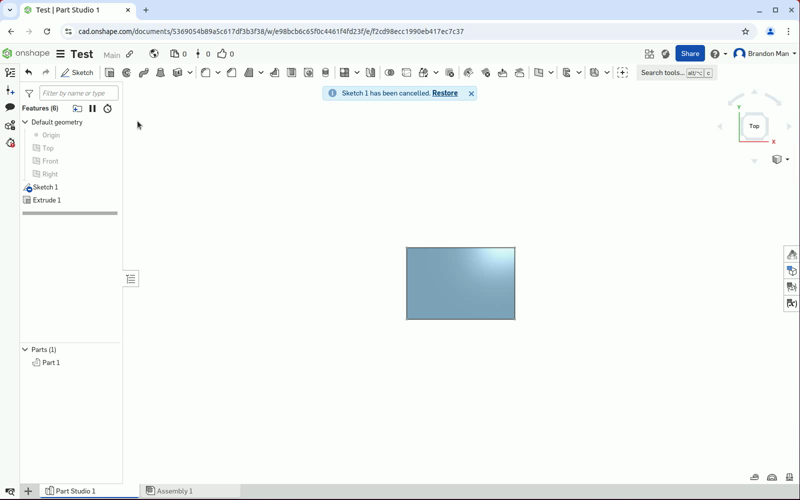
key(shift+h)
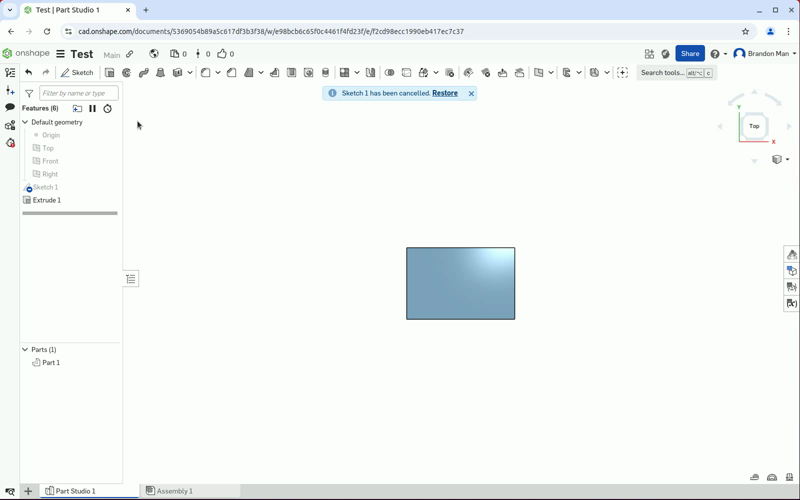
mouse_move(73, 189)
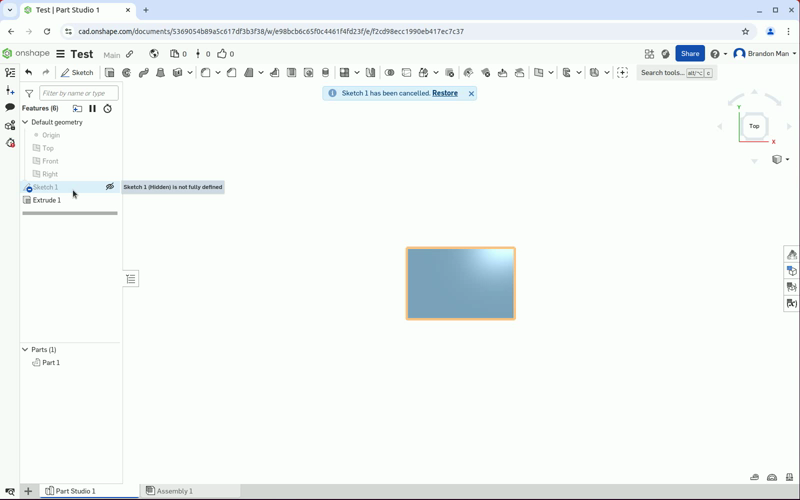
click(73, 189)
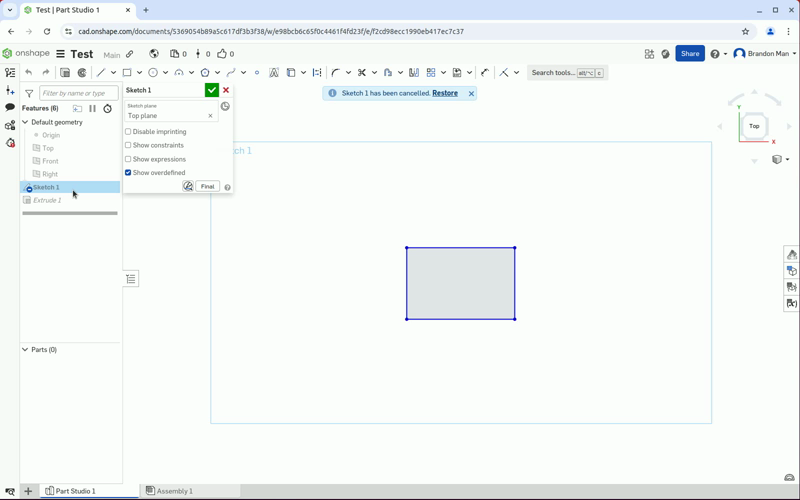
mouse_move(229, 92)
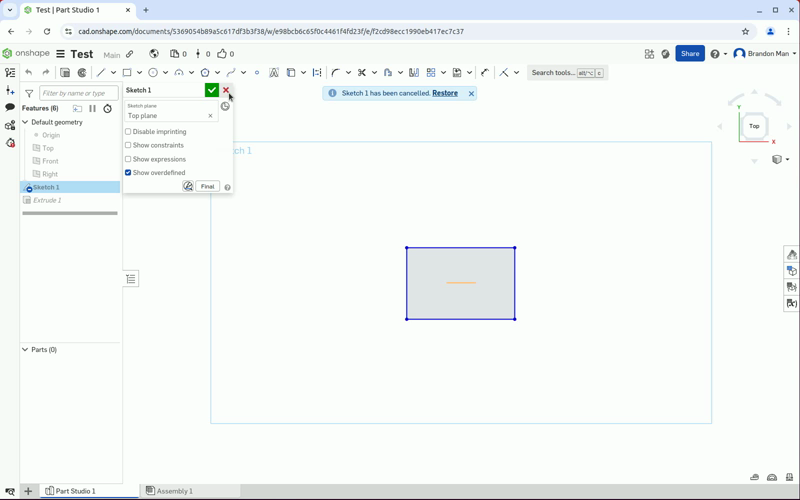
click(229, 92)
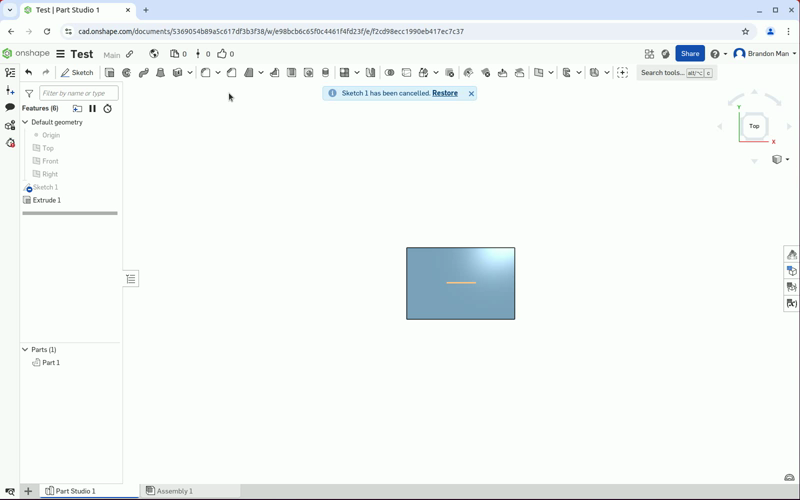
mouse_move(541, 75)
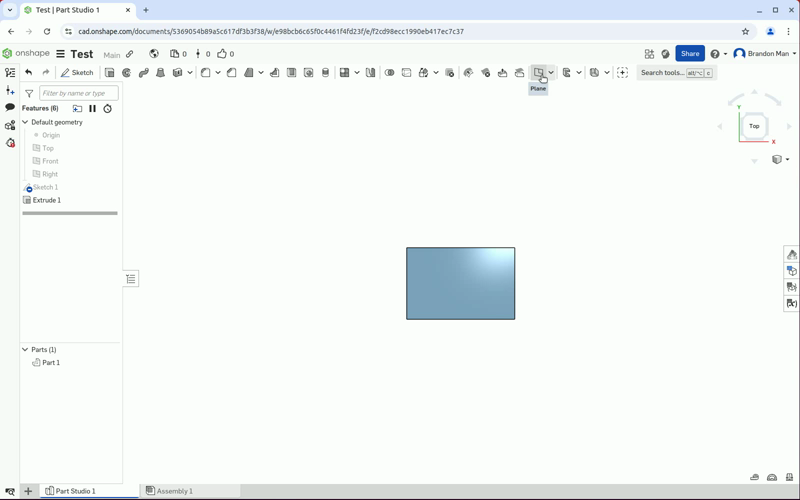
click(541, 75)
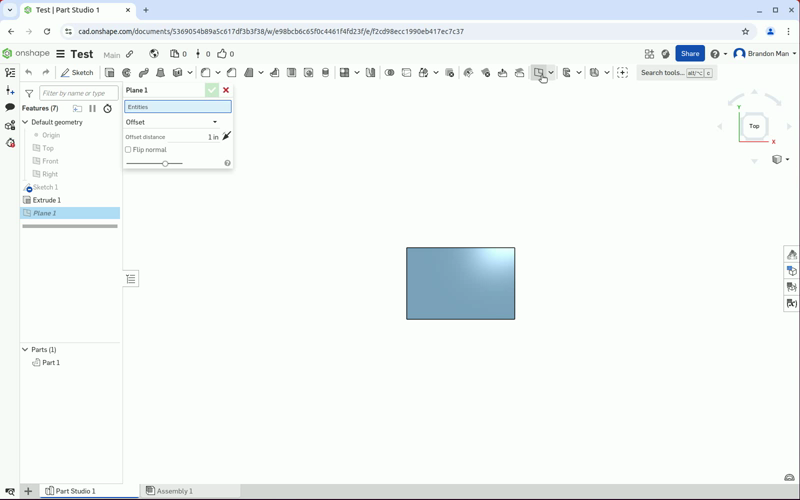
mouse_move(73, 150)
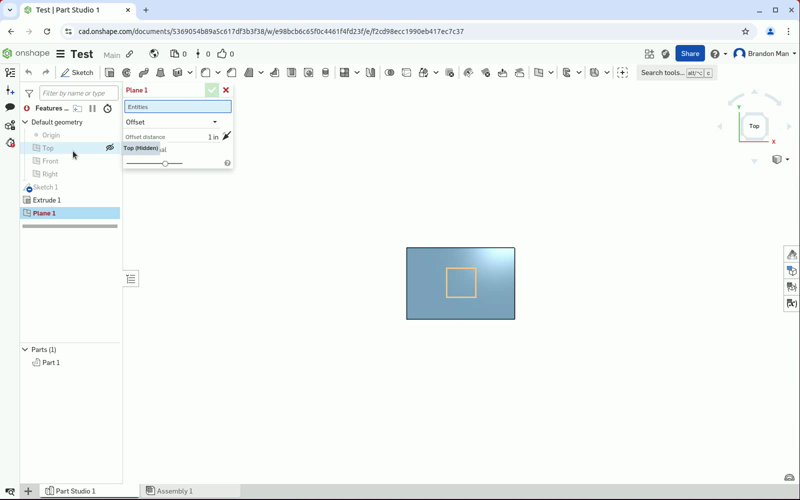
click(73, 150)
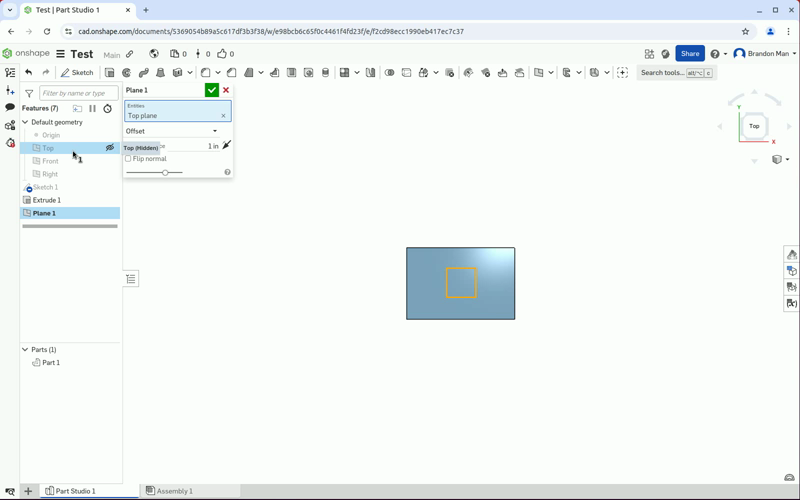
key(tab, 2)
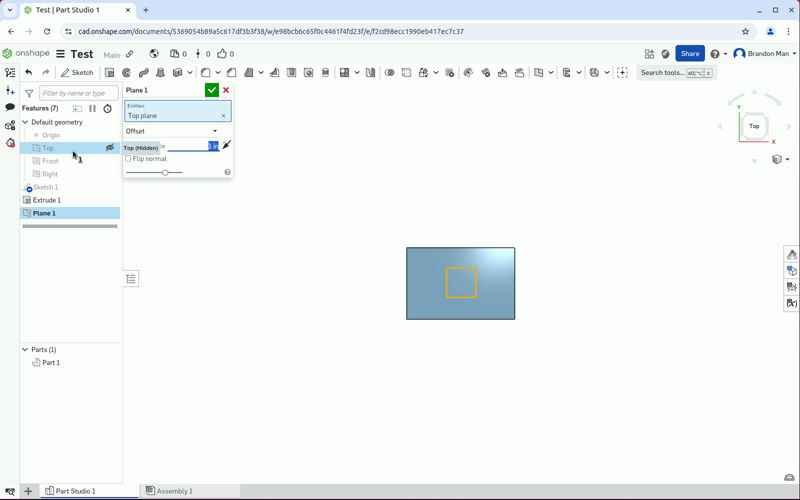
text(4.56)
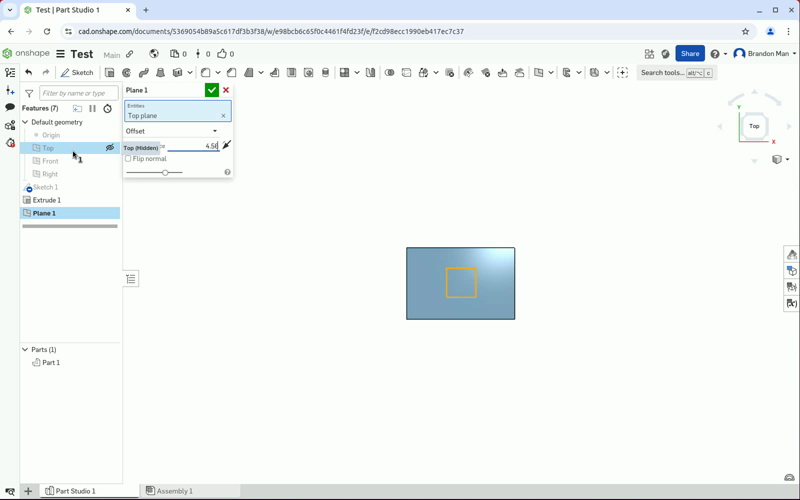
key(enter, 2)
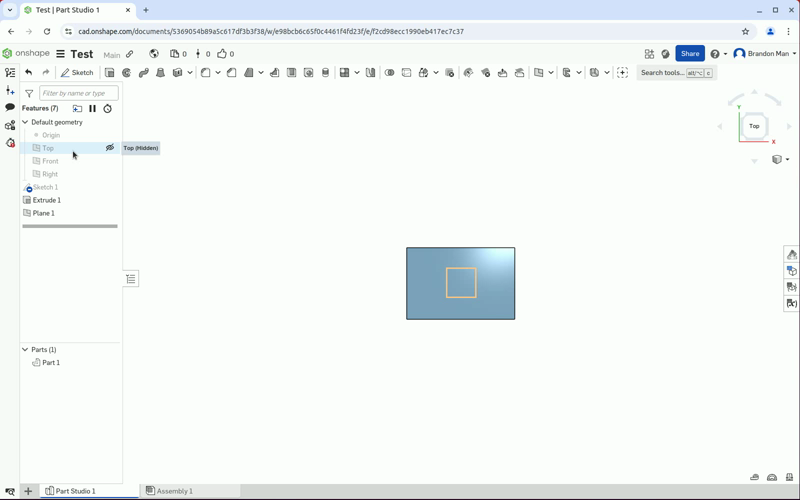
key(shift+s)
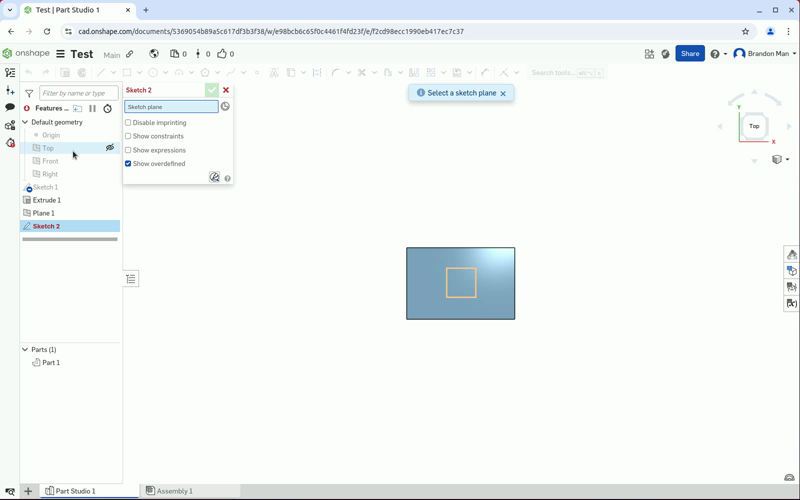
mouse_move(73, 215)
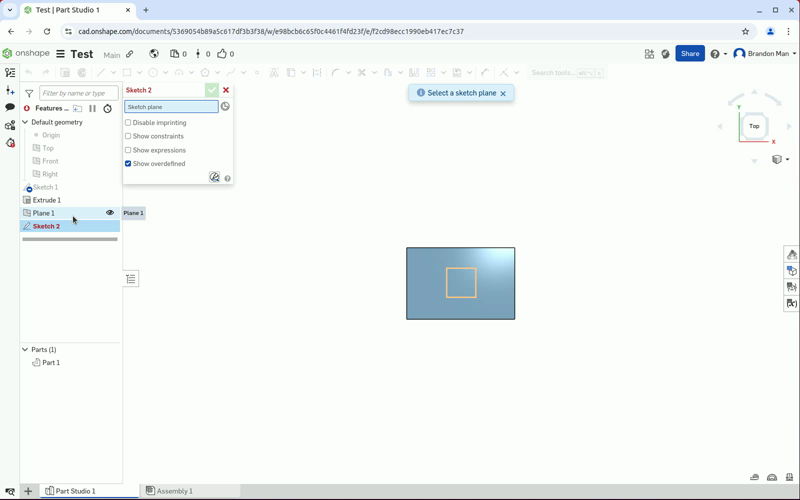
click(73, 215)
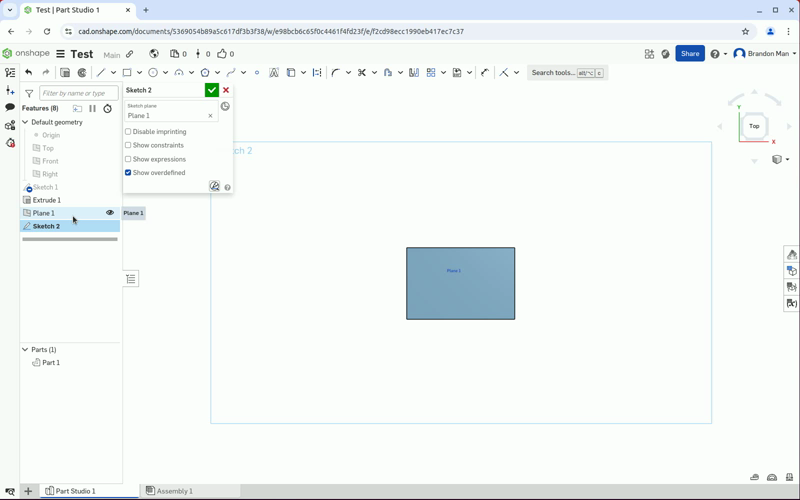
mouse_move(73, 352)
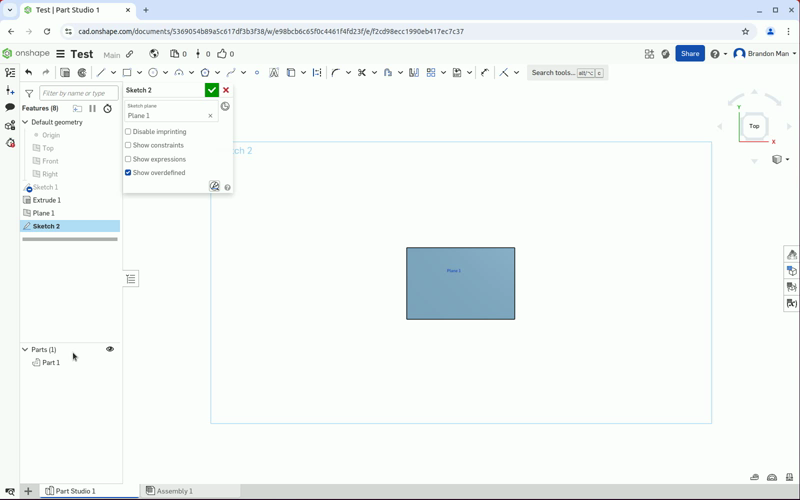
key(y)
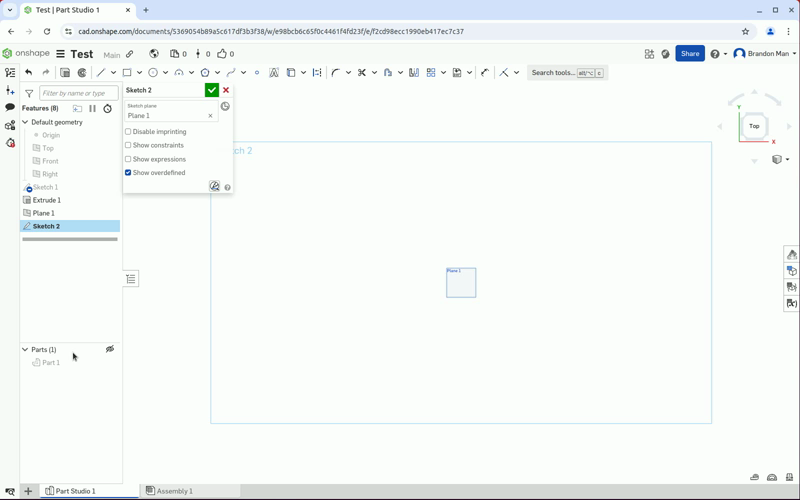
key(l)
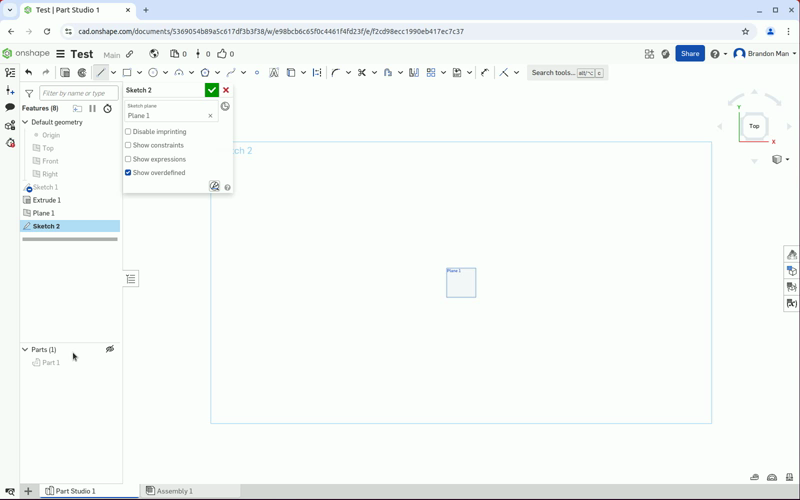
key_down(shift)
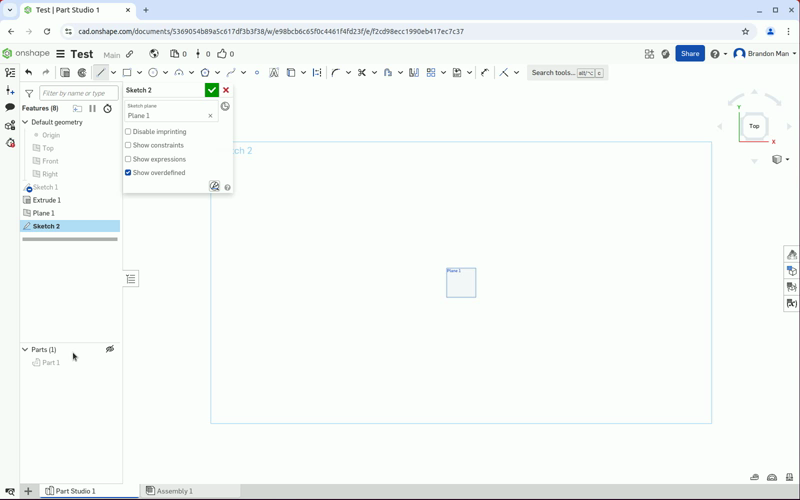
mouse_move(409, 315)
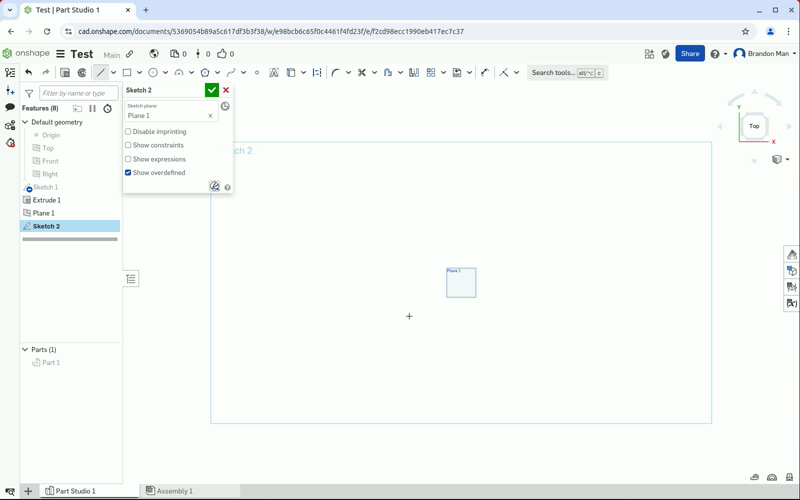
click(409, 315)
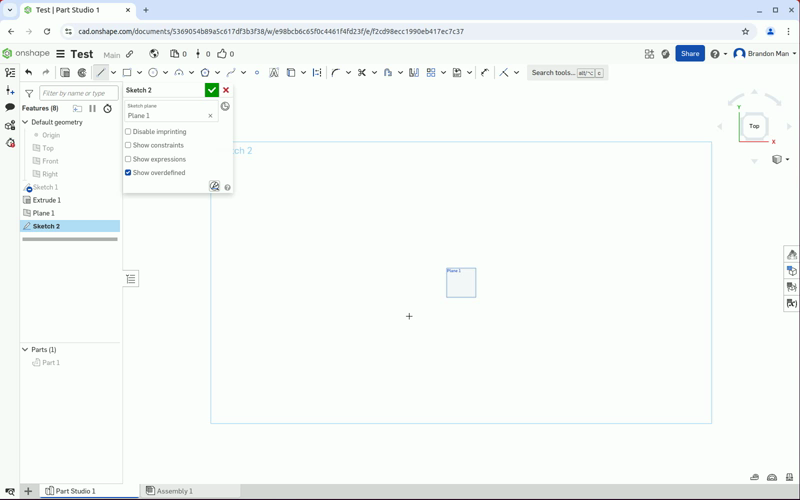
key_up(shift)
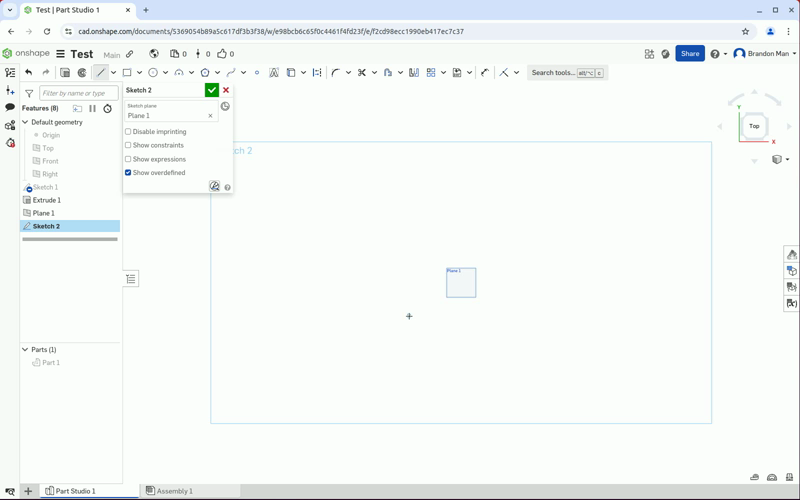
key_down(shift)
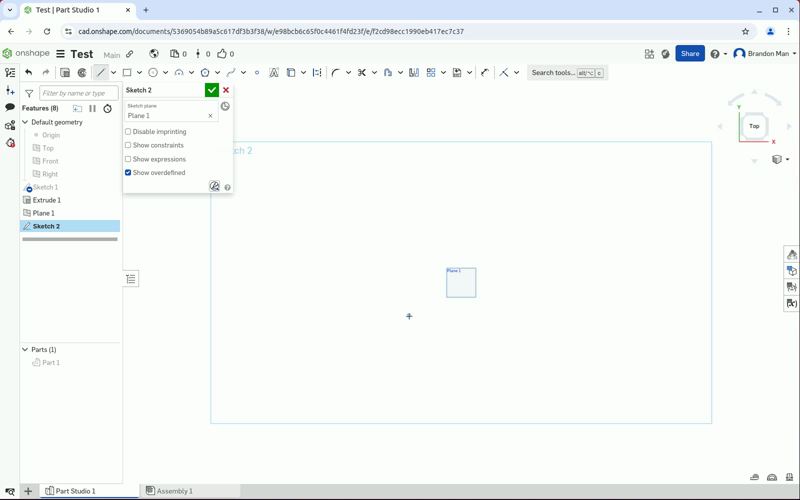
mouse_move(512, 315)
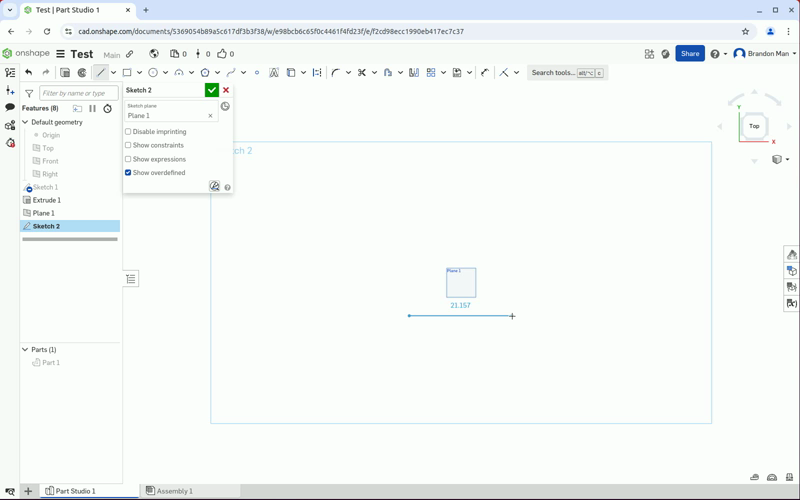
click(512, 315)
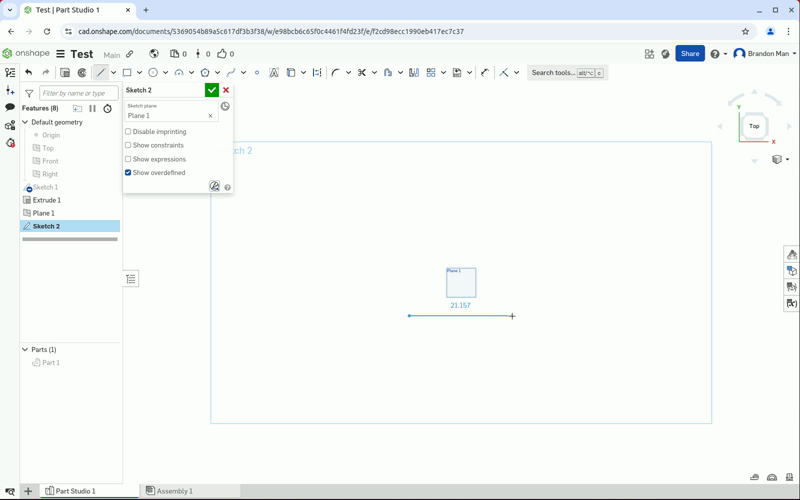
key_up(shift)
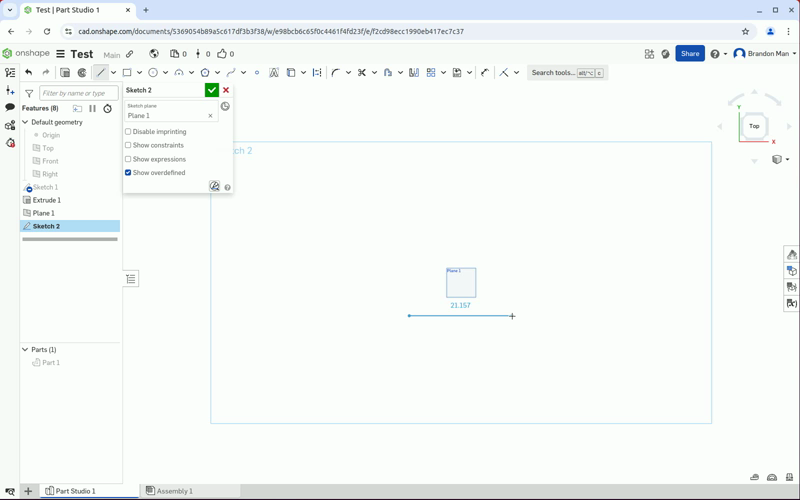
key_down(shift)
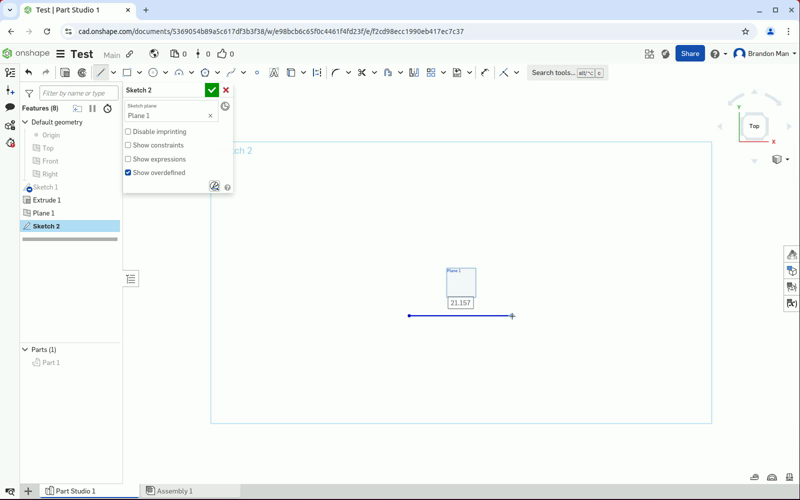
mouse_move(512, 248)
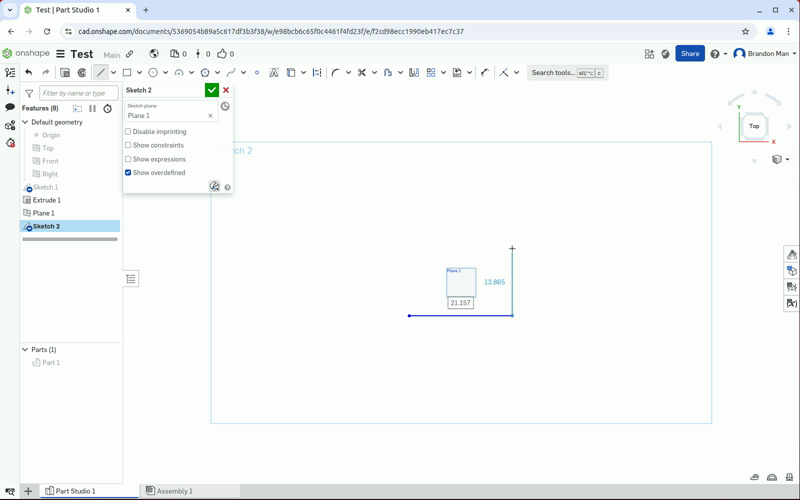
click(512, 248)
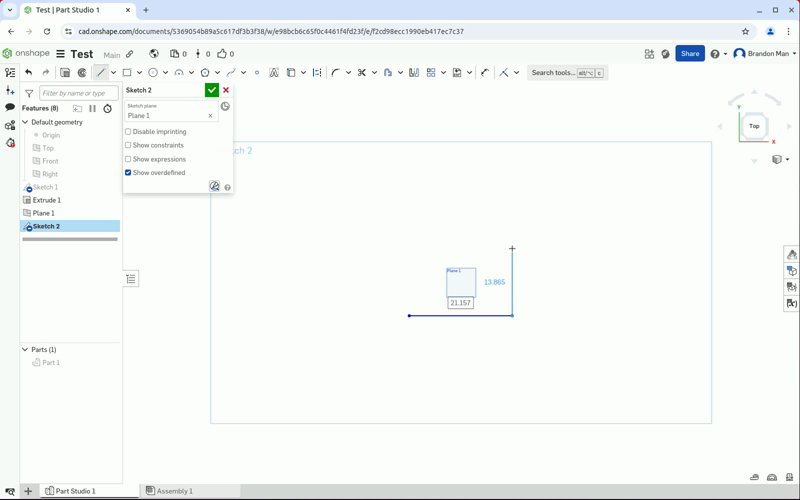
key_up(shift)
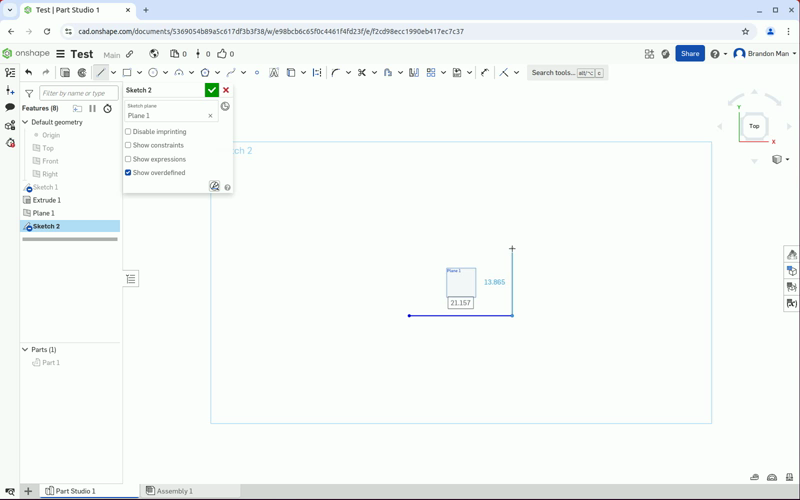
key_down(shift)
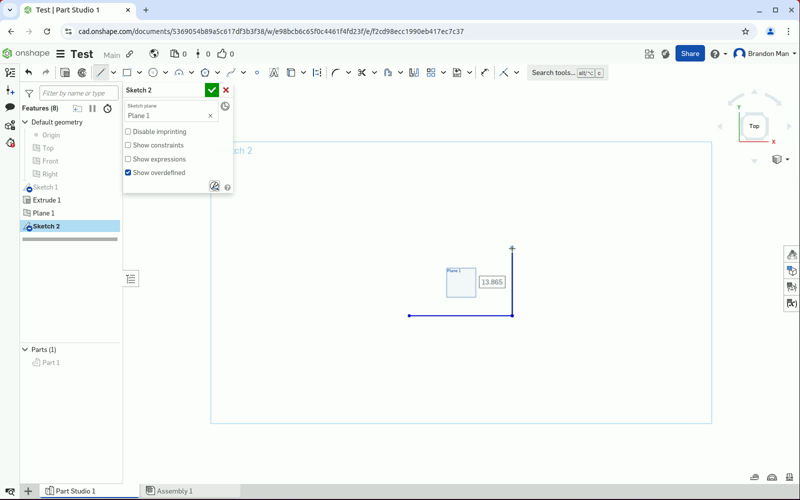
mouse_move(409, 248)
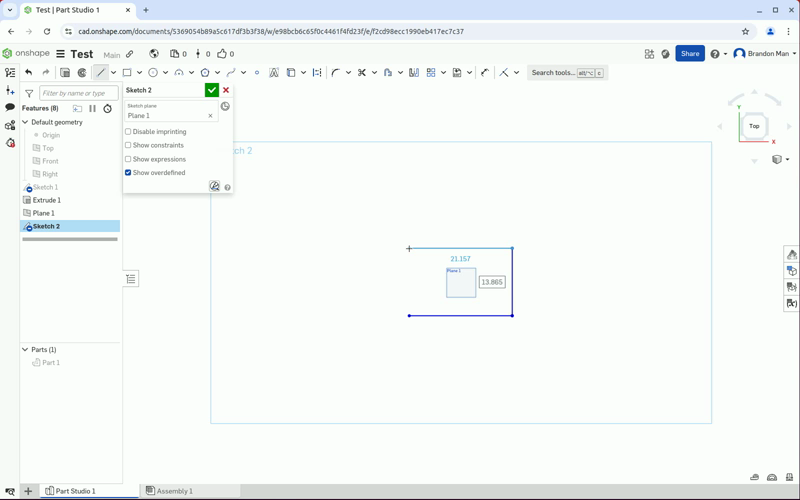
click(409, 248)
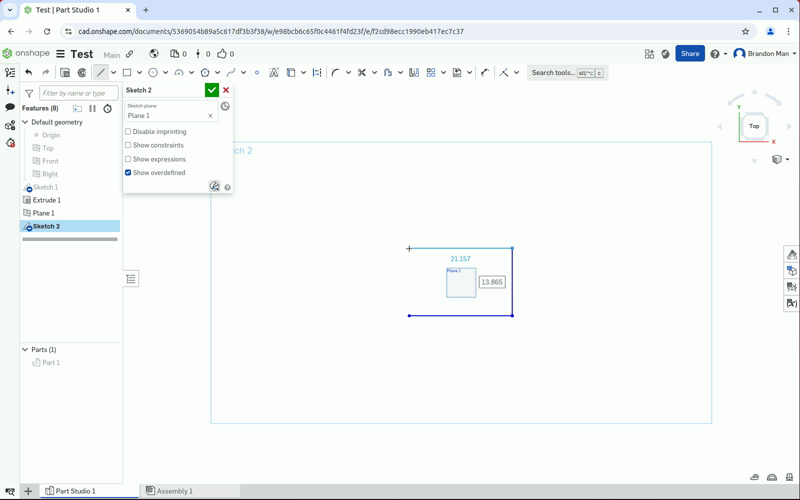
key_up(shift)
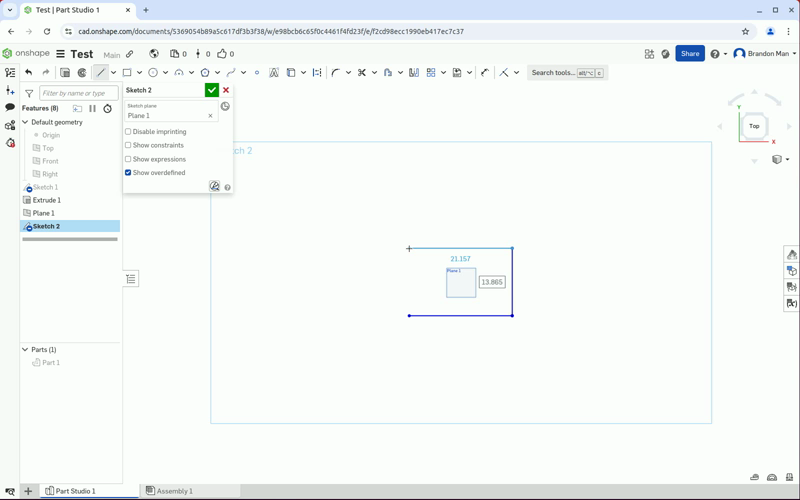
key_down(shift)
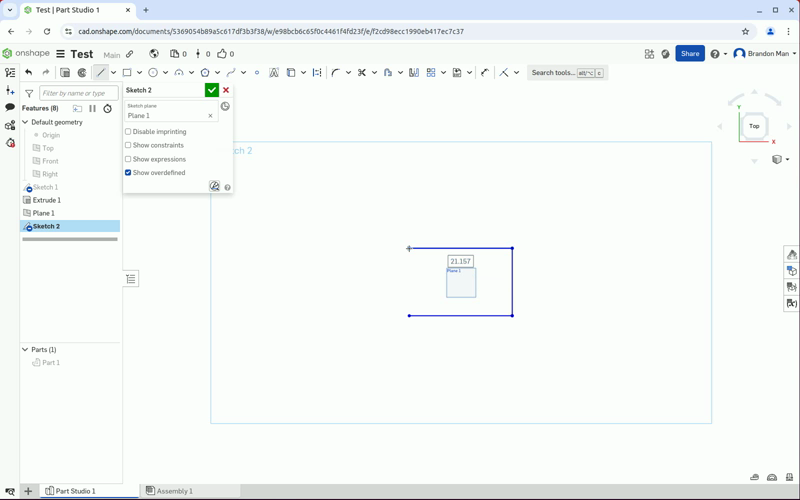
mouse_move(409, 315)
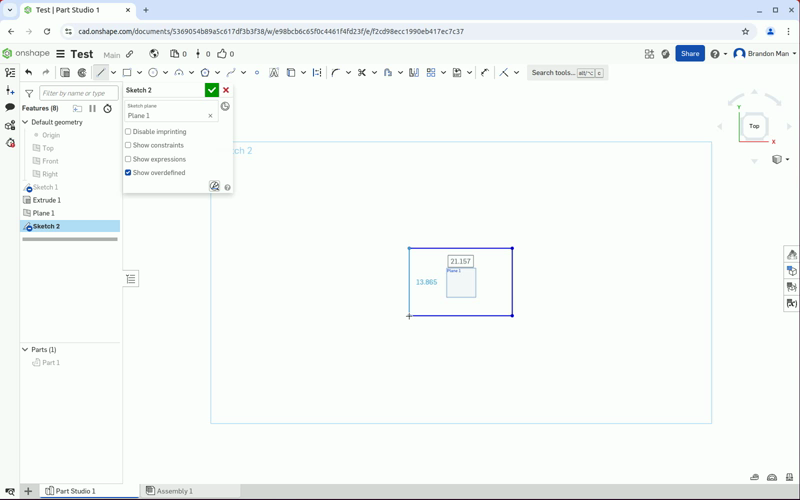
key_up(shift)
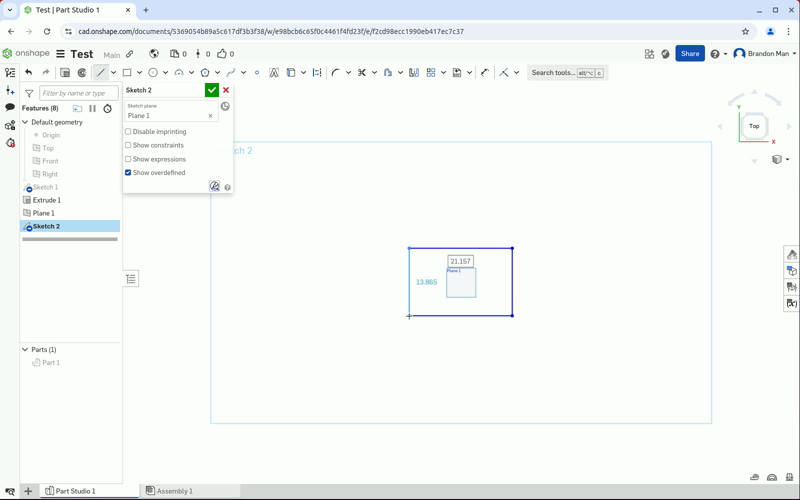
click(409, 315)
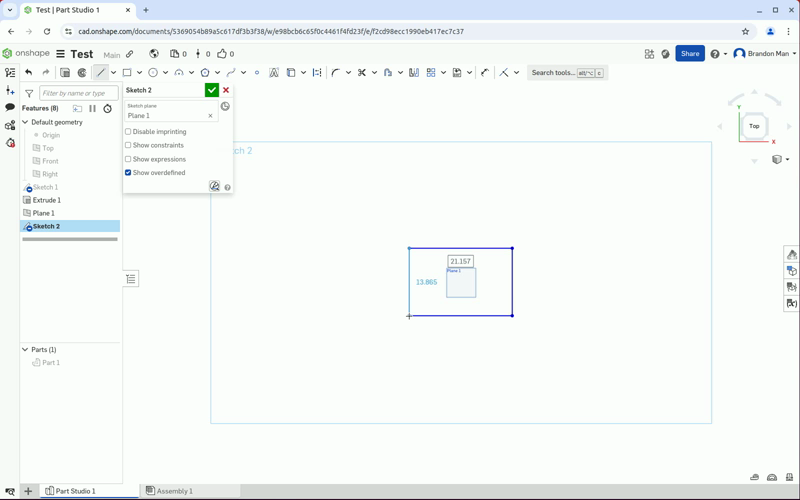
key(esc)
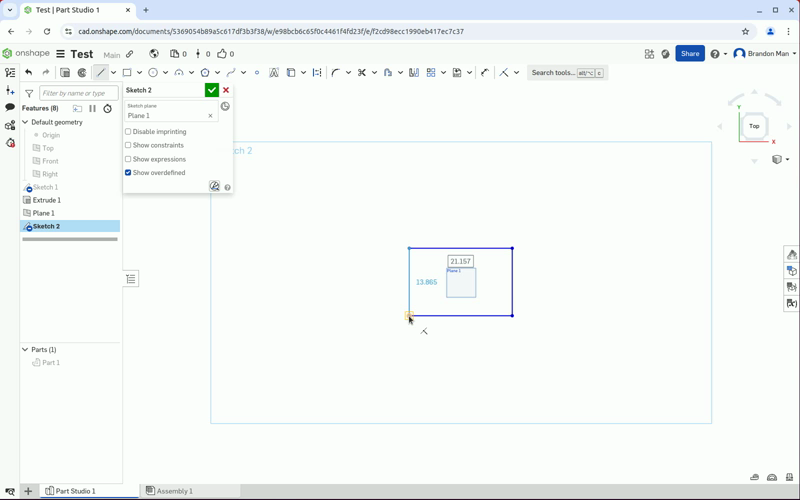
mouse_move(490, 262)
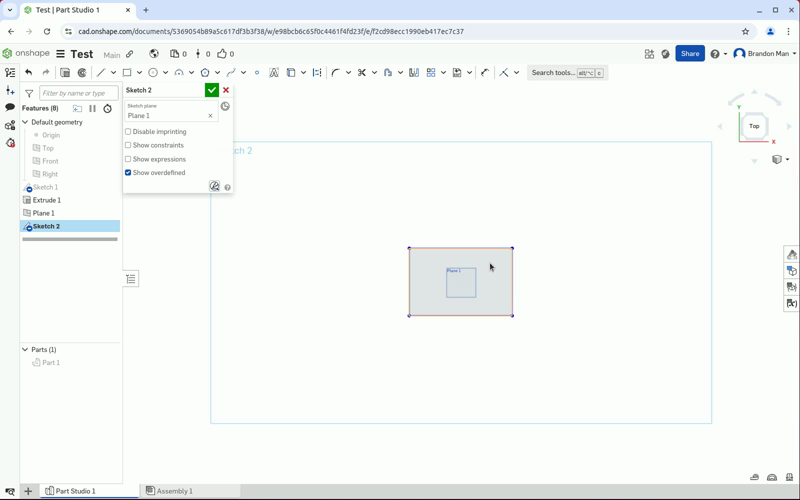
click(490, 262)
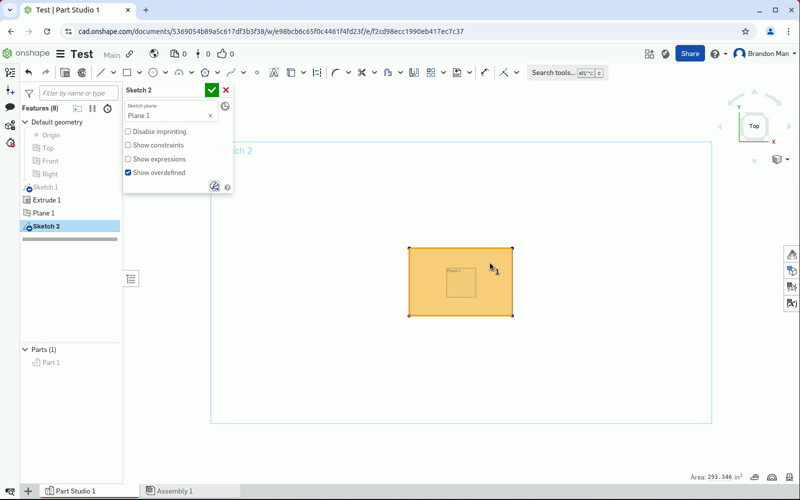
mouse_move(73, 352)
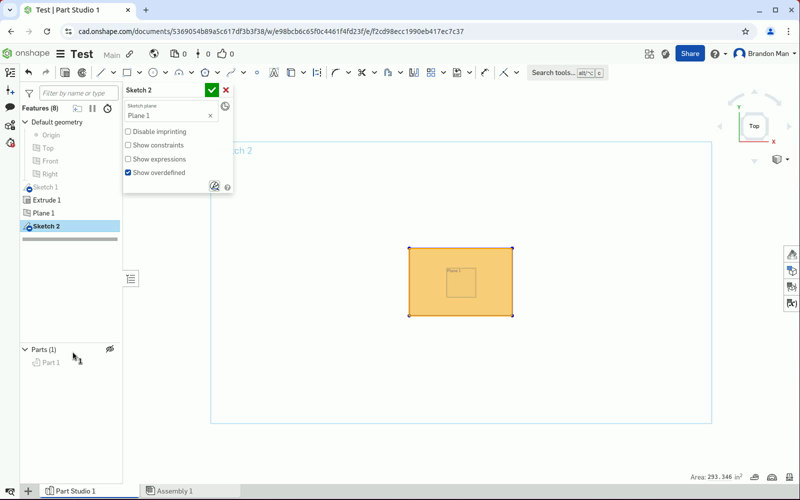
key(shift+y)
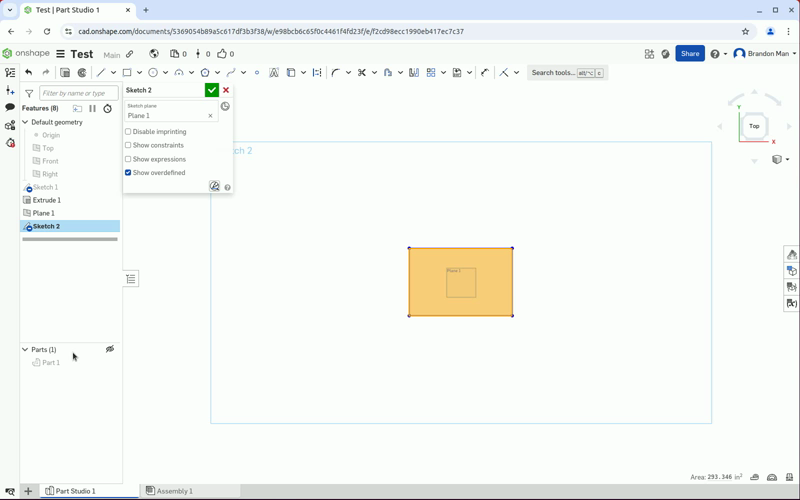
key(shift+e)
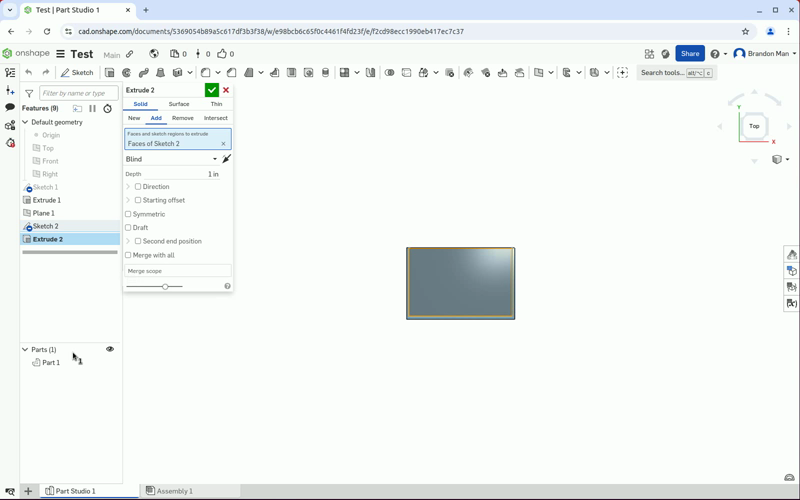
mouse_move(143, 106)
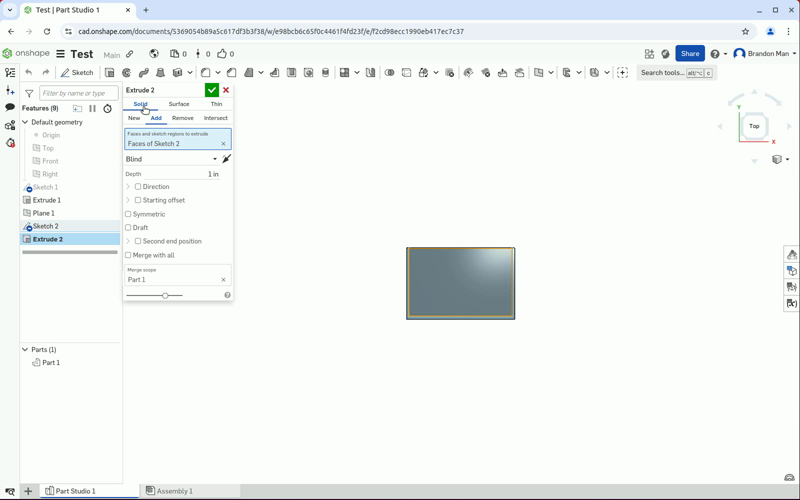
click(143, 106)
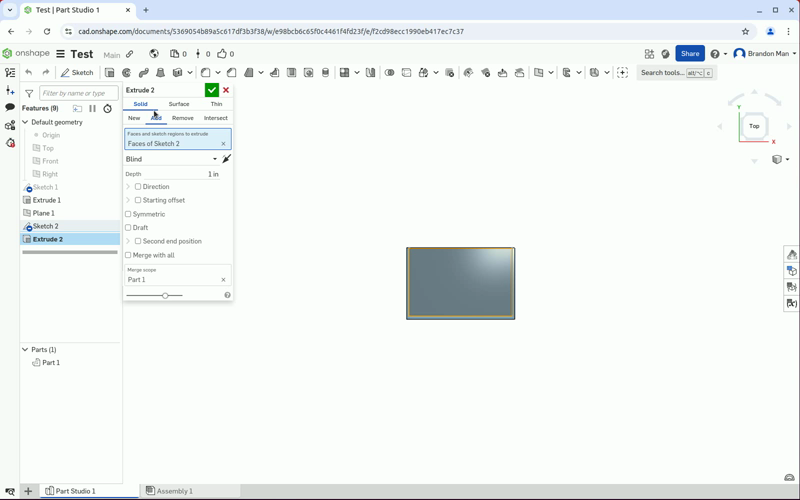
mouse_move(186, 120)
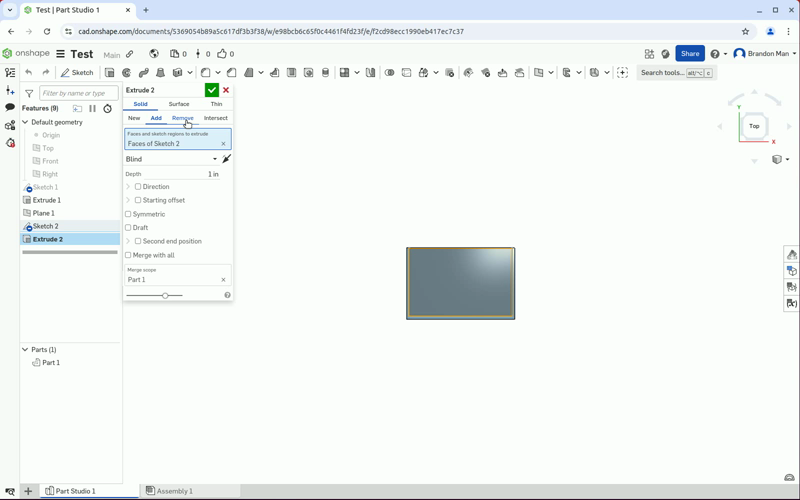
click(186, 120)
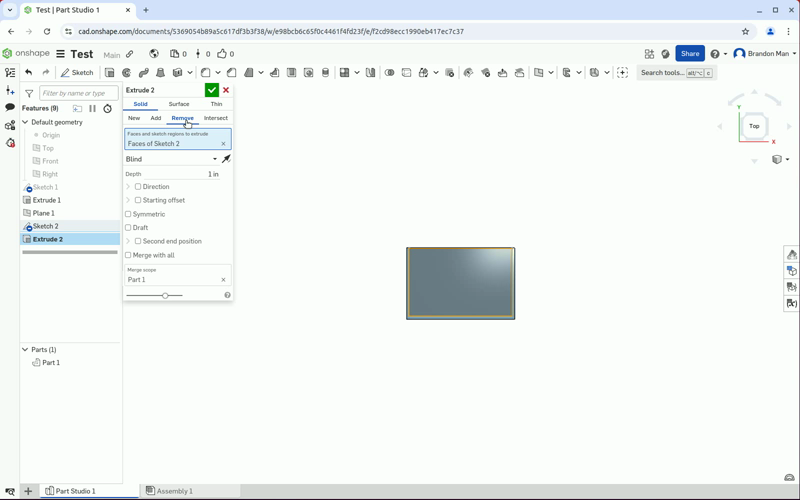
key(tab, 4)
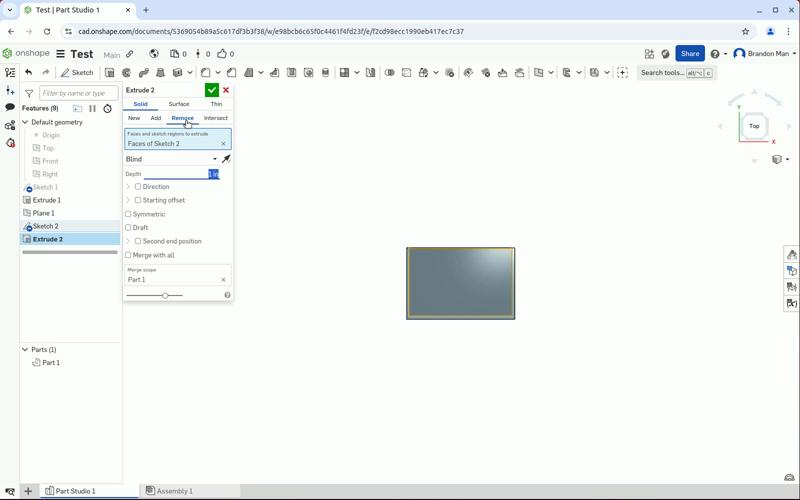
text(3.611)
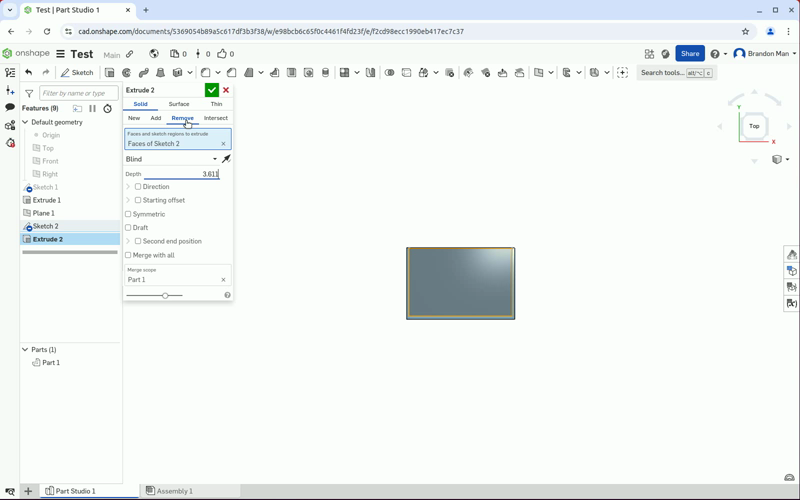
key(tab, 6)
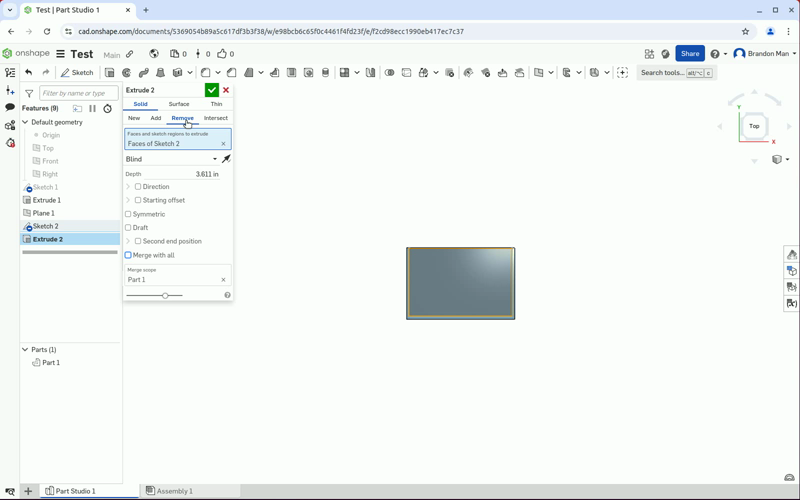
key(space)
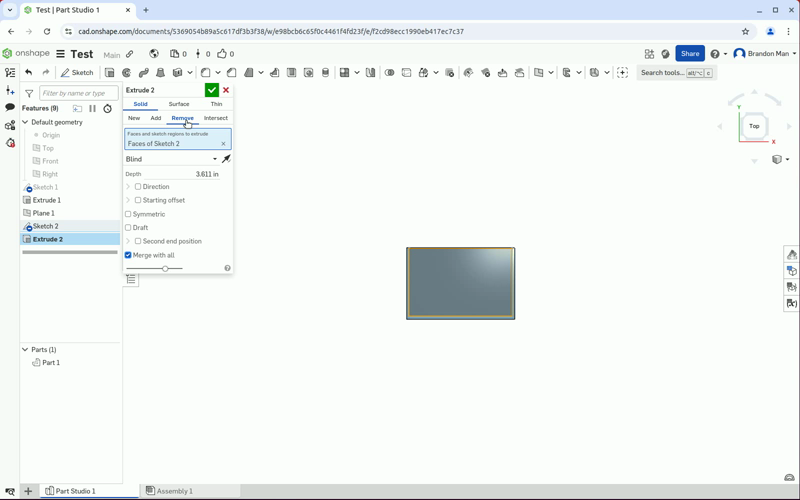
key(enter)
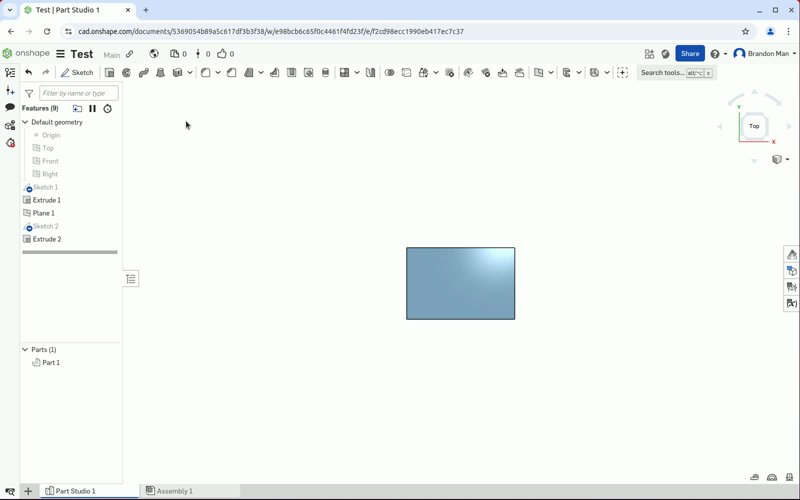
key(shift+h)
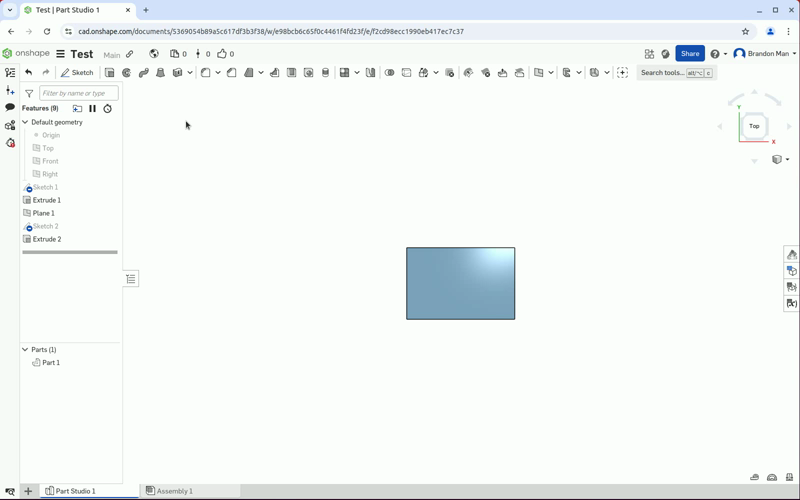
key(shift+h)
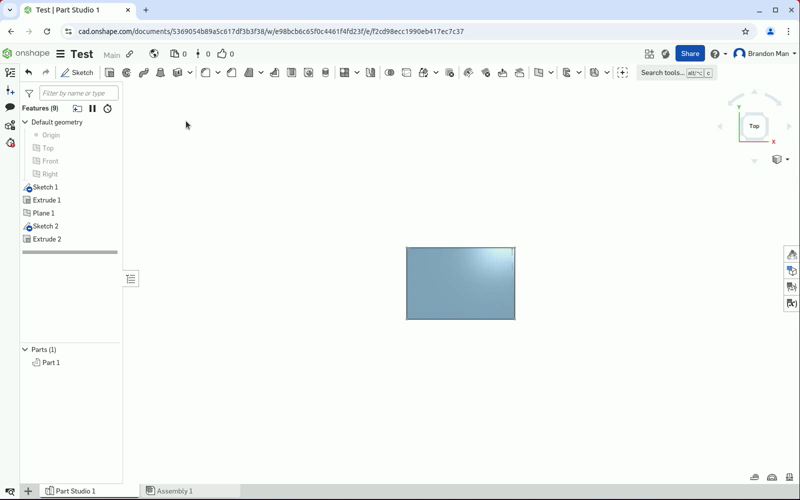
key(shift+7)
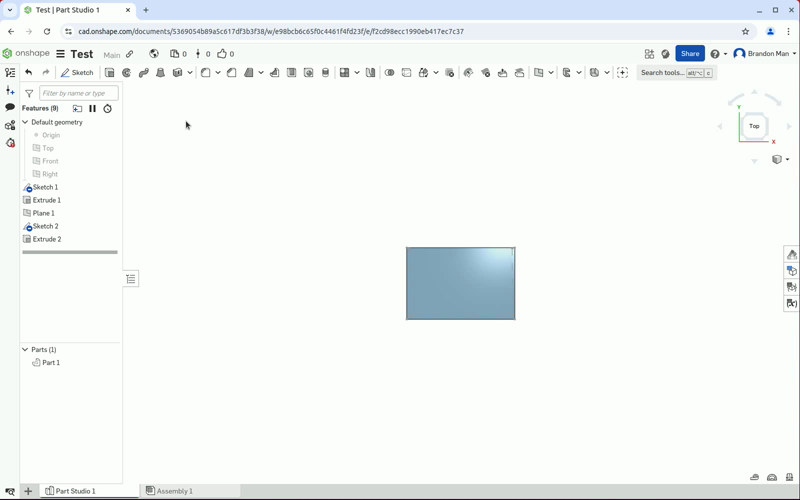
key(up, 3)
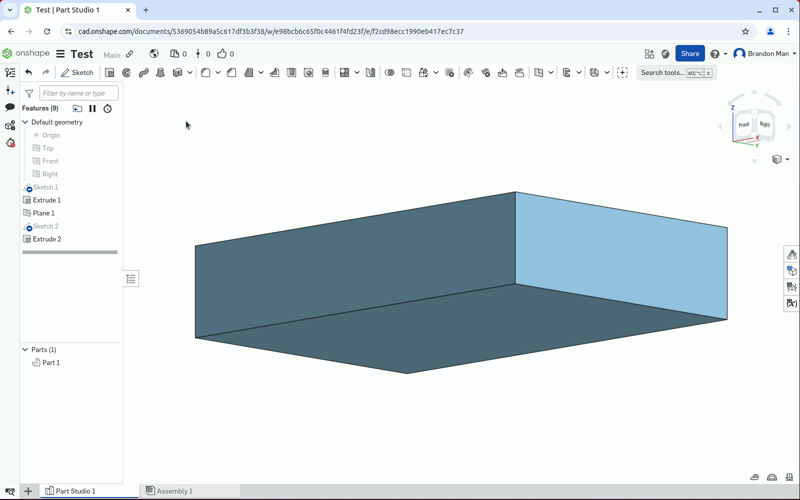
key(left, 3)
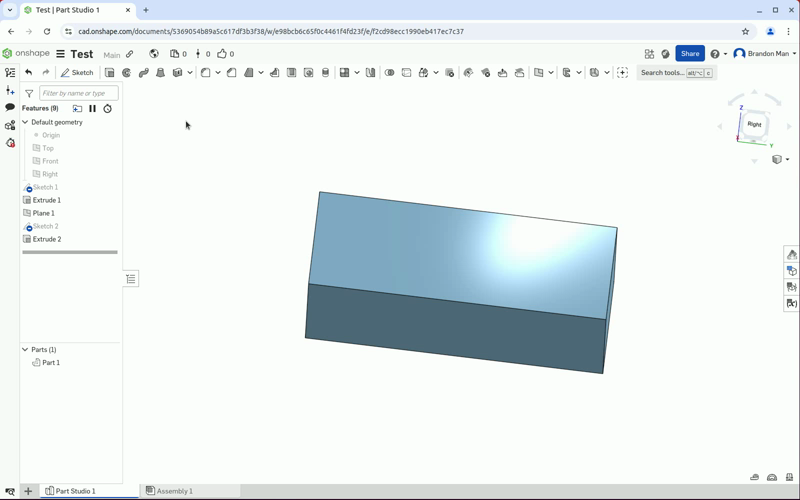
key(right, 3)
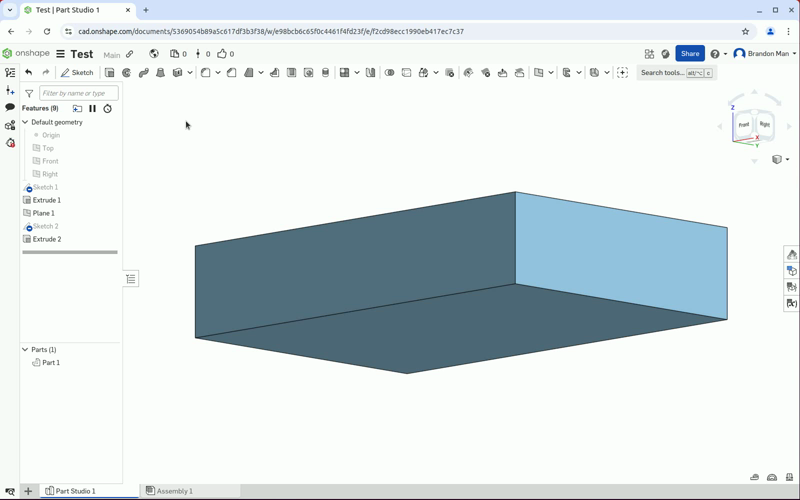
key(down, 3)
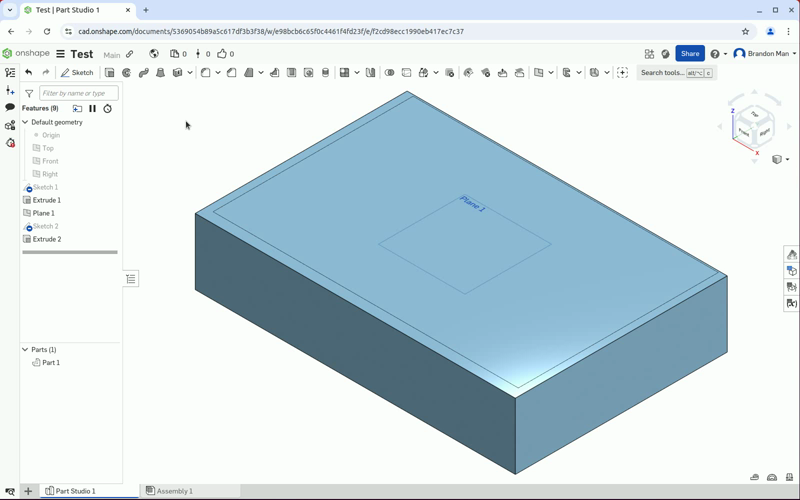
mouse_move(73, 189)
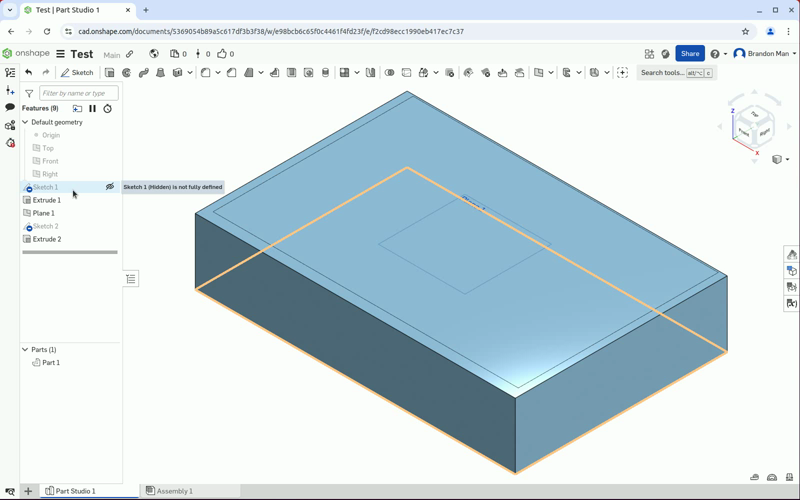
click(73, 189)